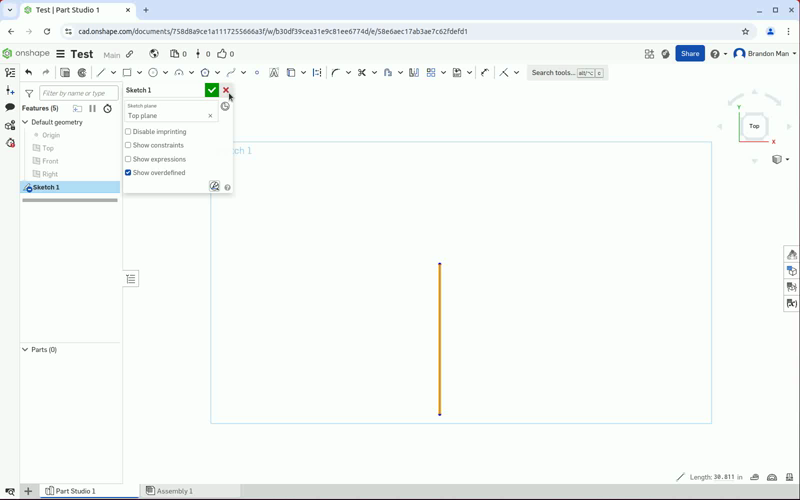
key(shift+h)
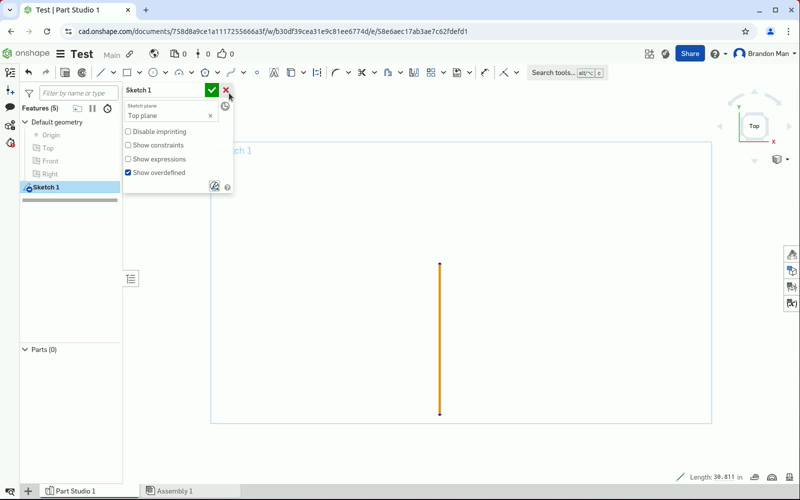
key(shift+s)
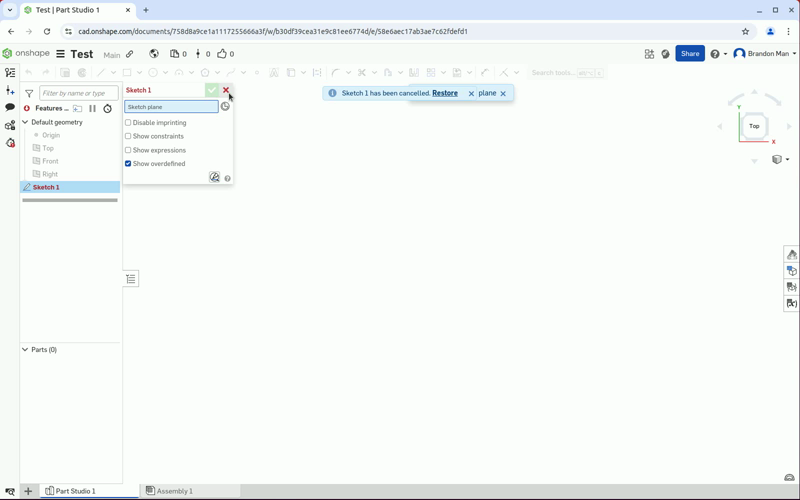
mouse_move(73, 150)
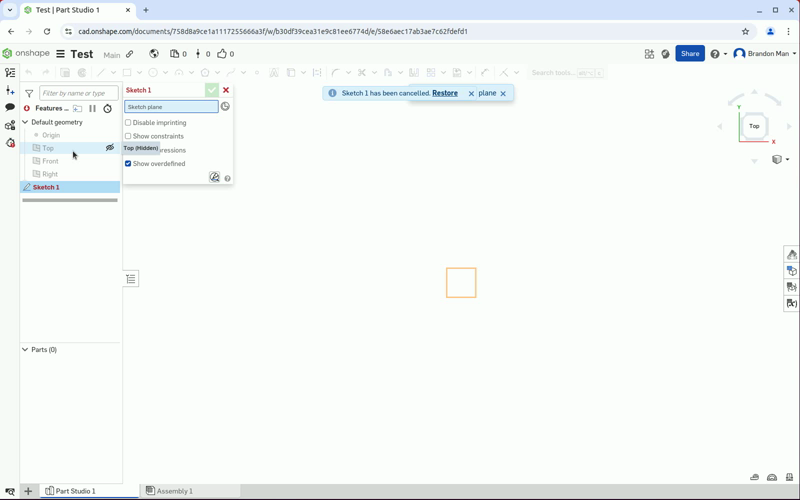
click(73, 150)
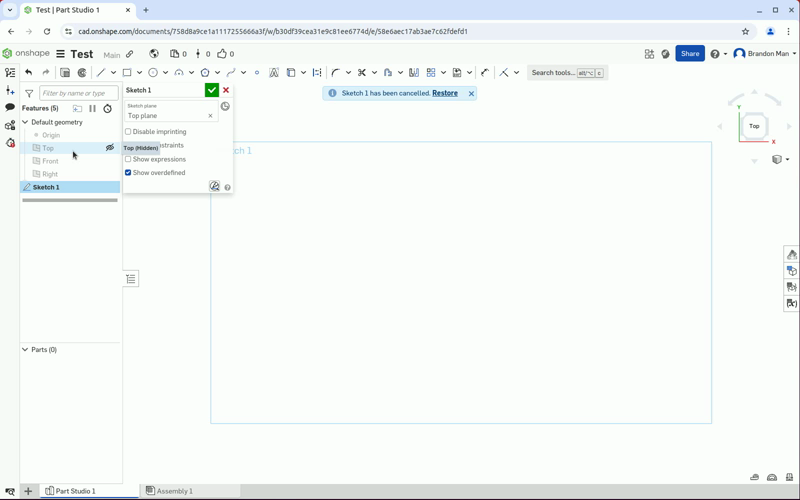
mouse_move(73, 352)
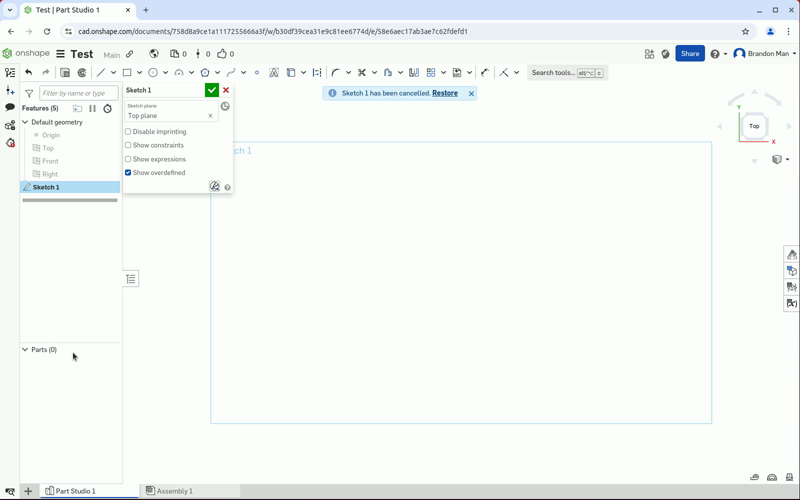
key(y)
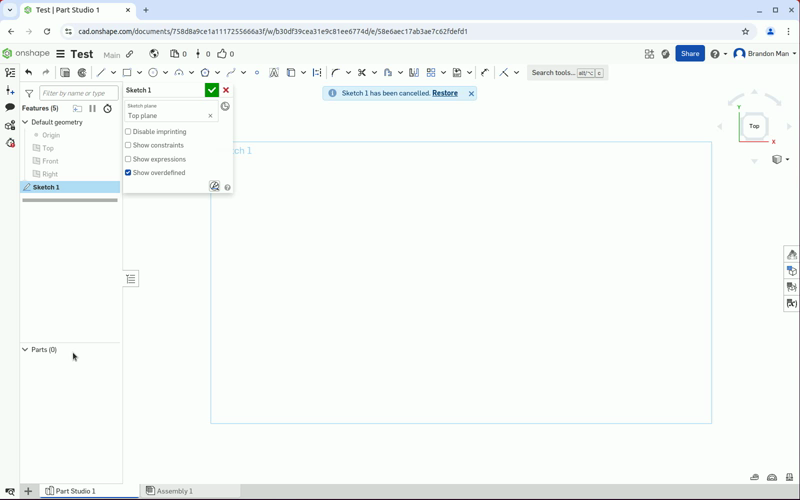
key(l)
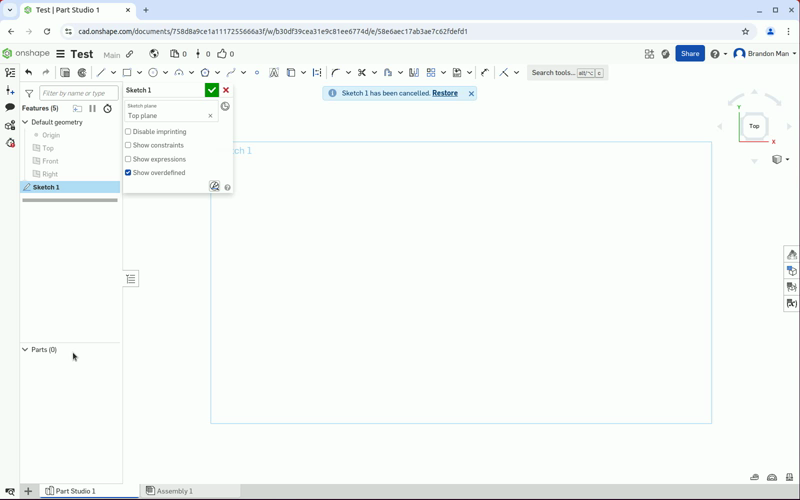
key_down(shift)
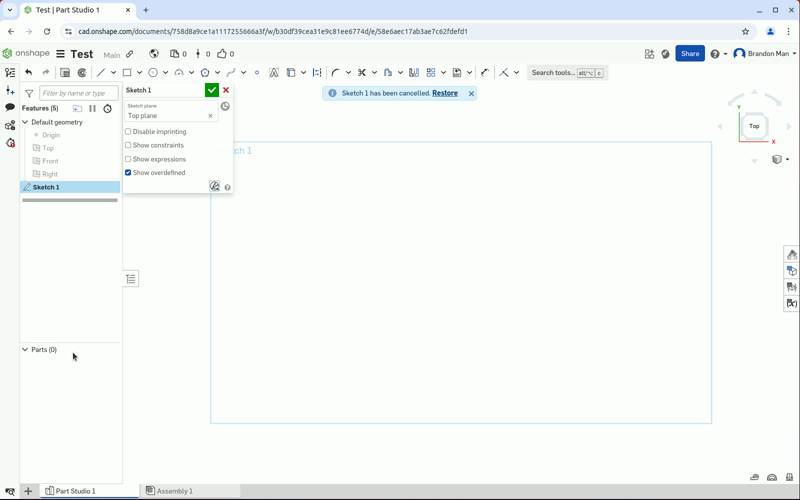
mouse_move(460, 282)
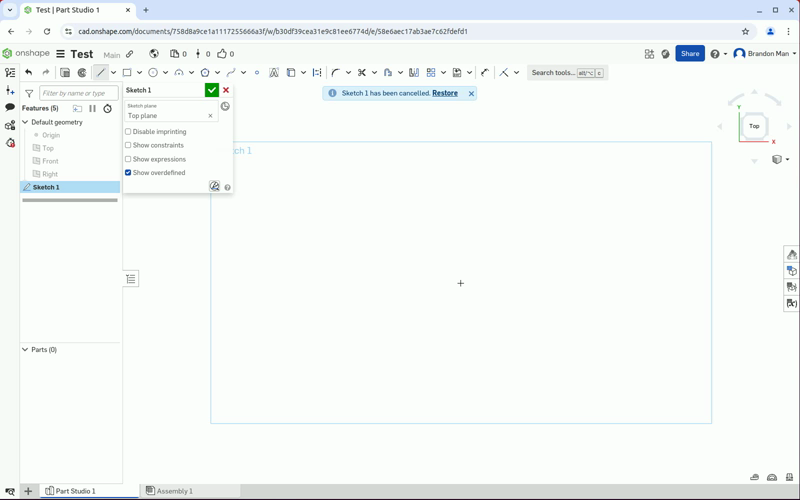
click(460, 282)
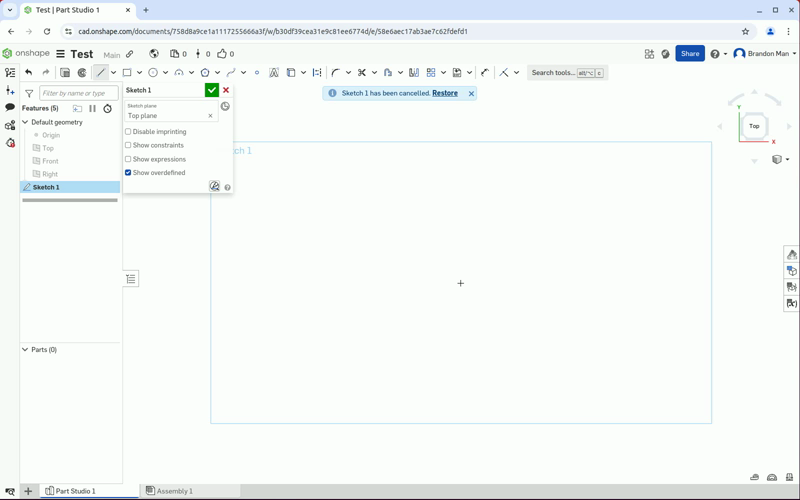
key_up(shift)
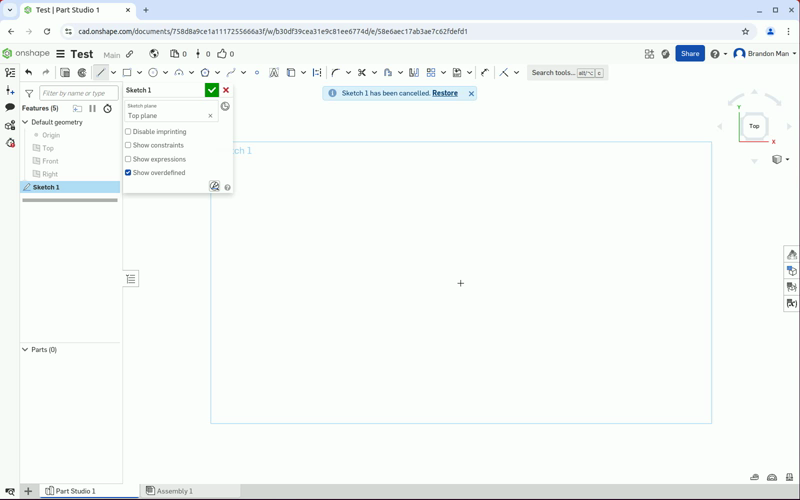
key_down(shift)
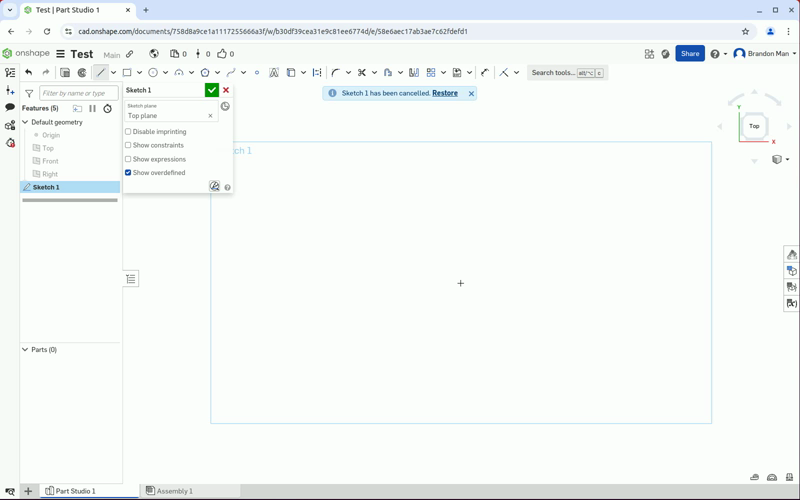
mouse_move(573, 282)
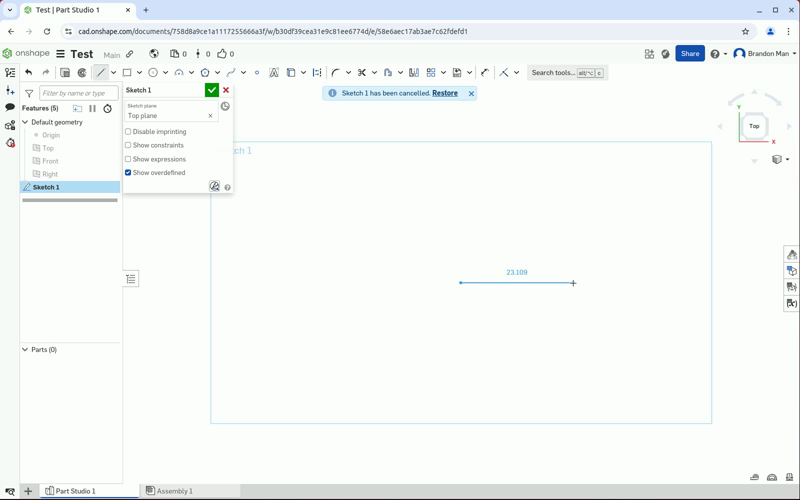
click(573, 282)
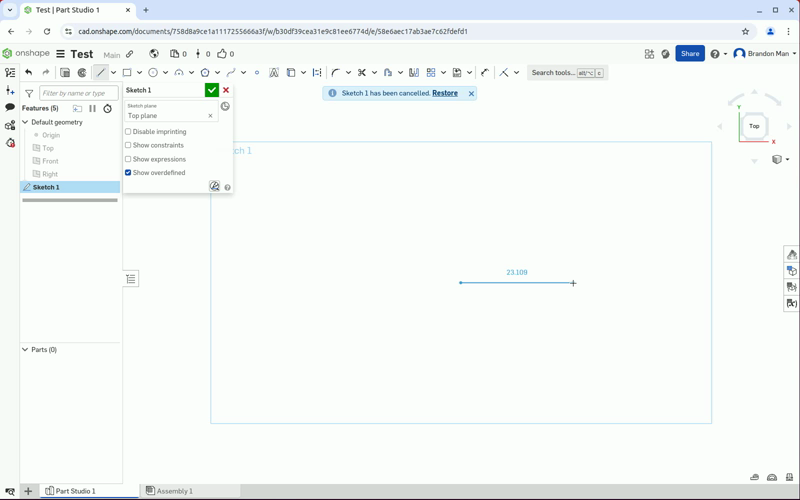
key_up(shift)
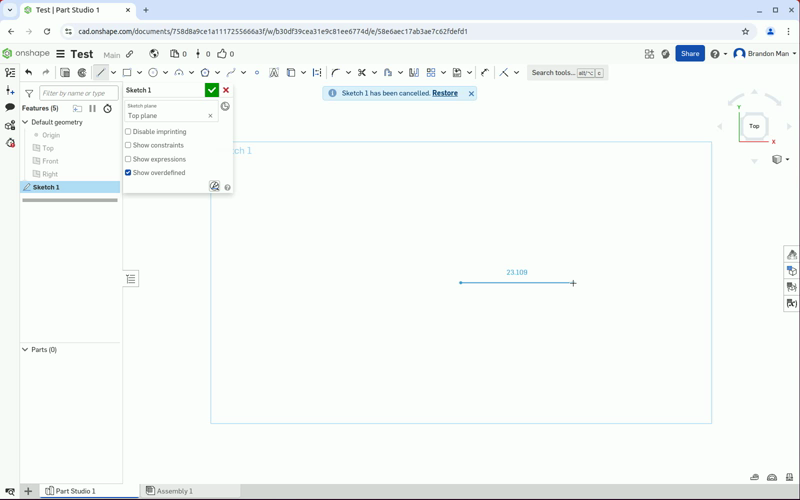
key_down(shift)
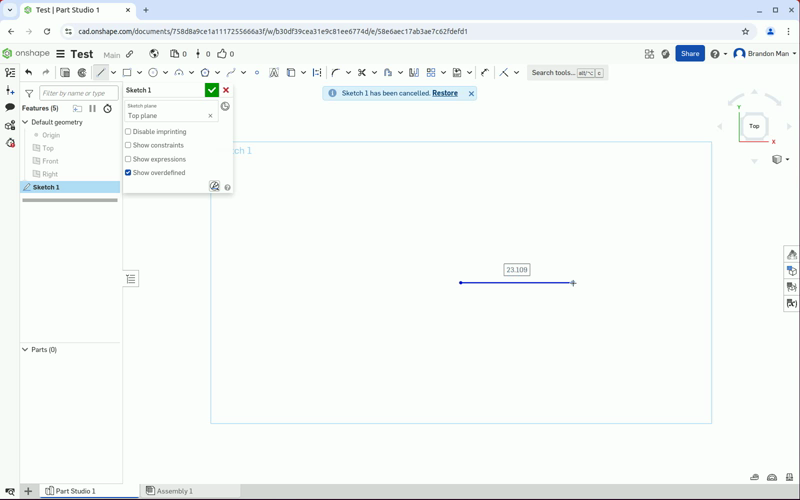
mouse_move(589, 282)
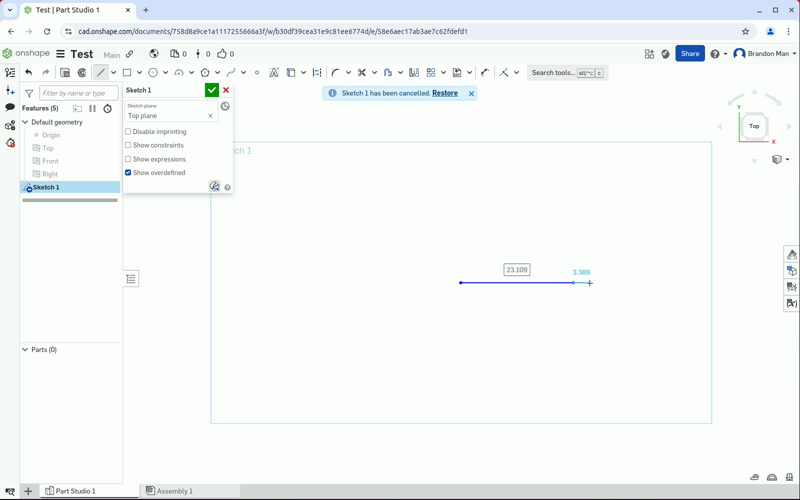
mouse_move(573, 281)
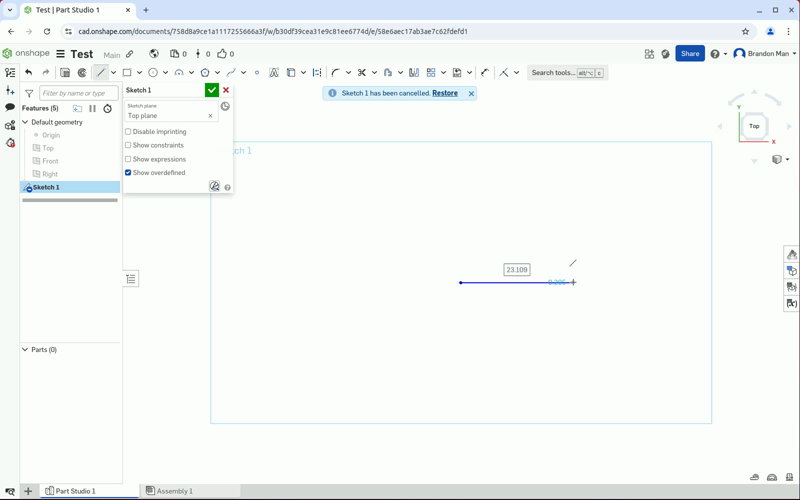
scroll(6)
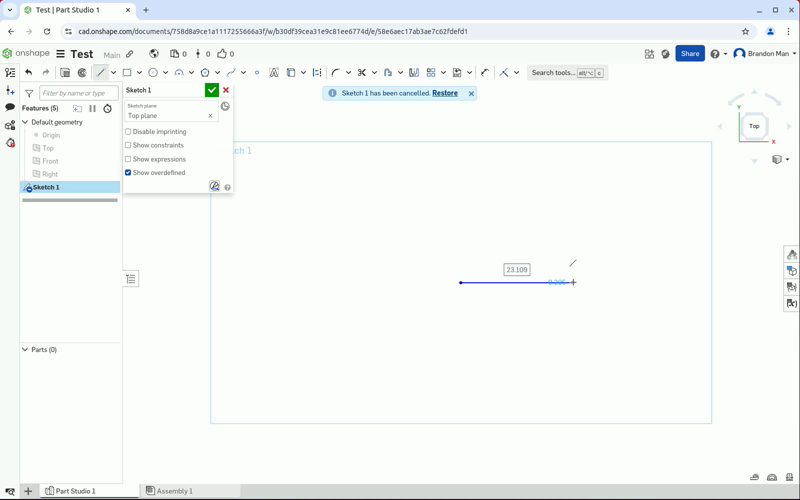
scroll(6)
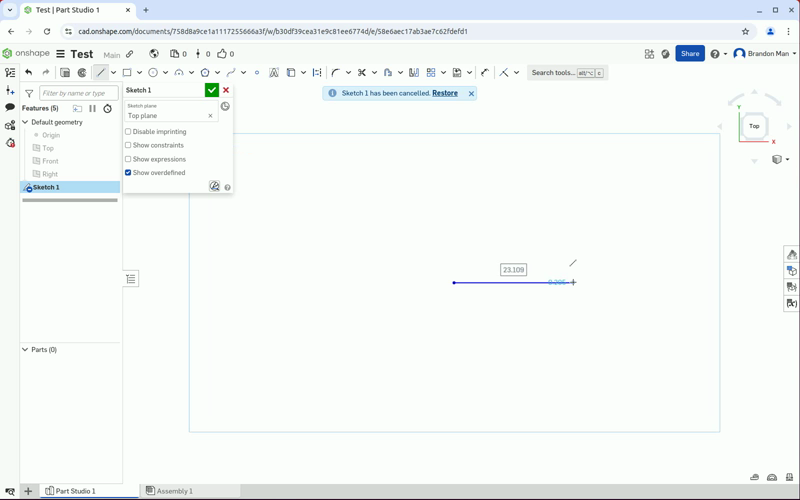
scroll(6)
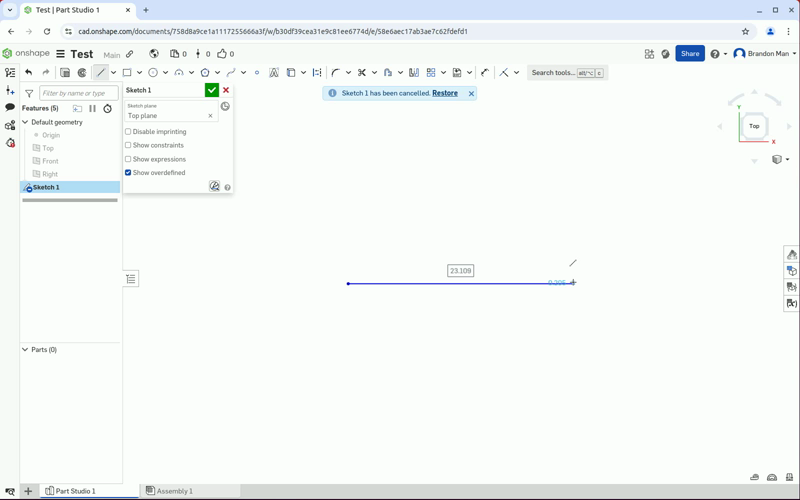
scroll(6)
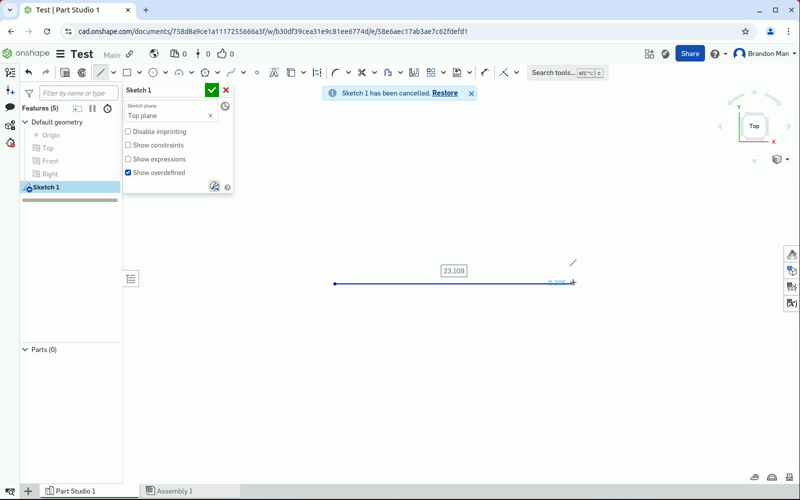
scroll(6)
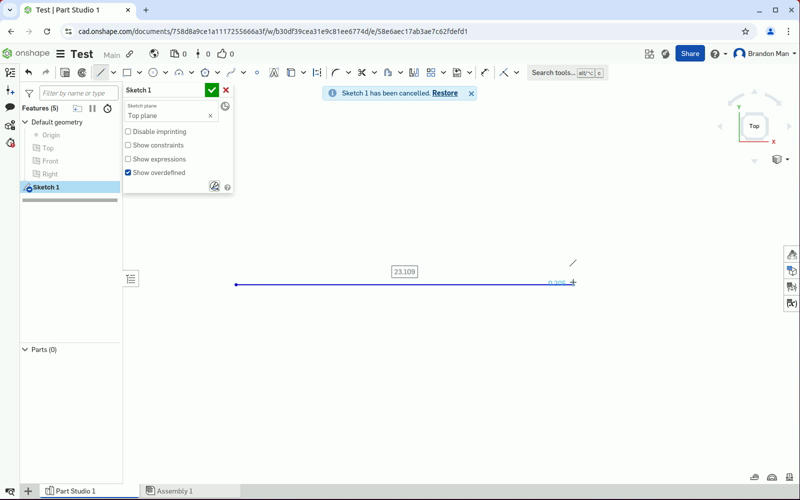
scroll(6)
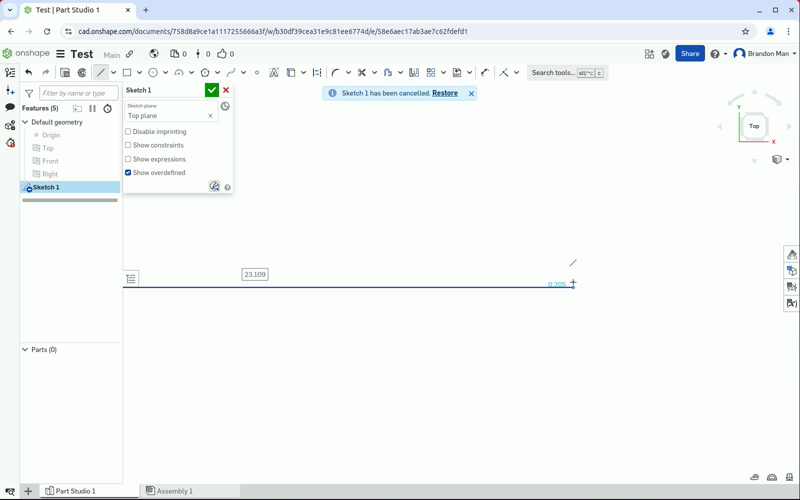
scroll(6)
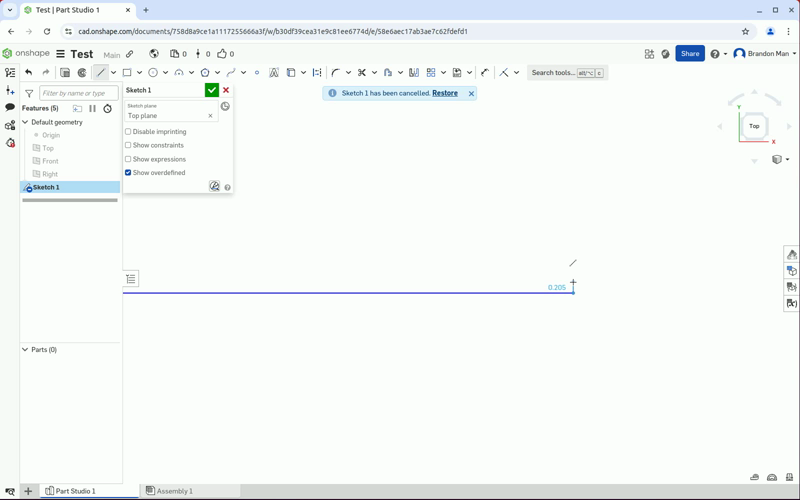
click(573, 281)
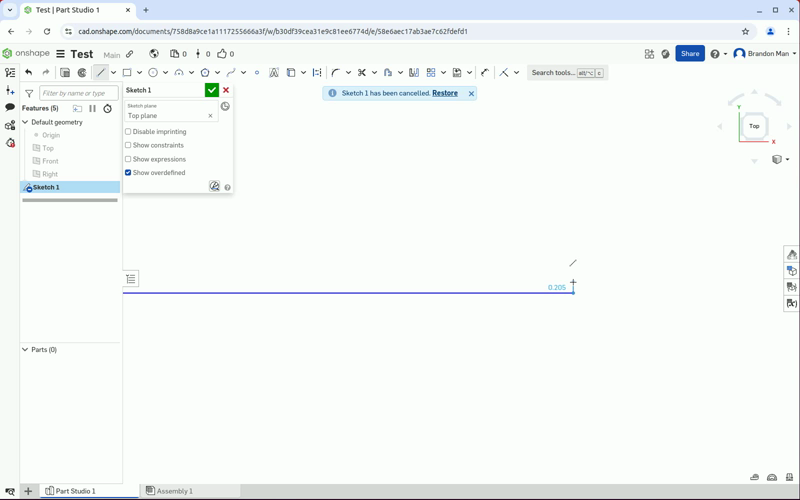
scroll(-6)
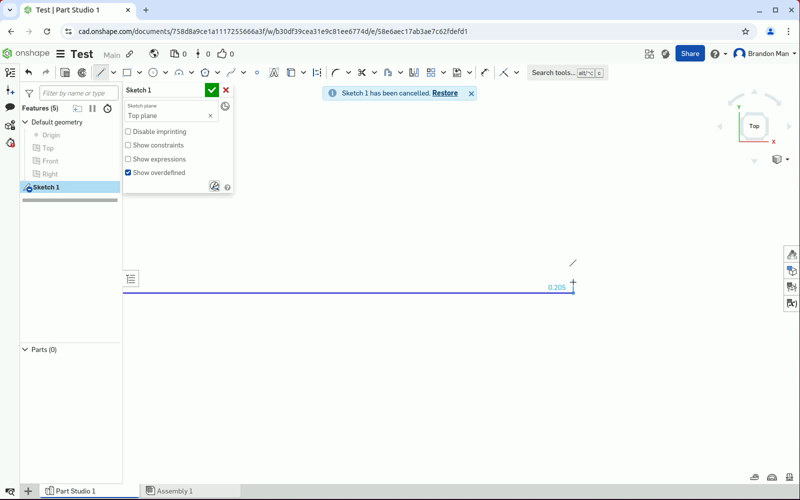
scroll(-6)
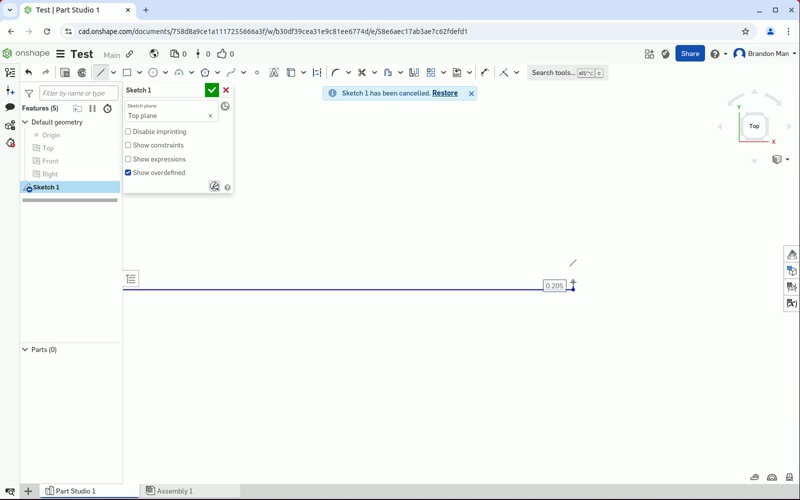
scroll(-6)
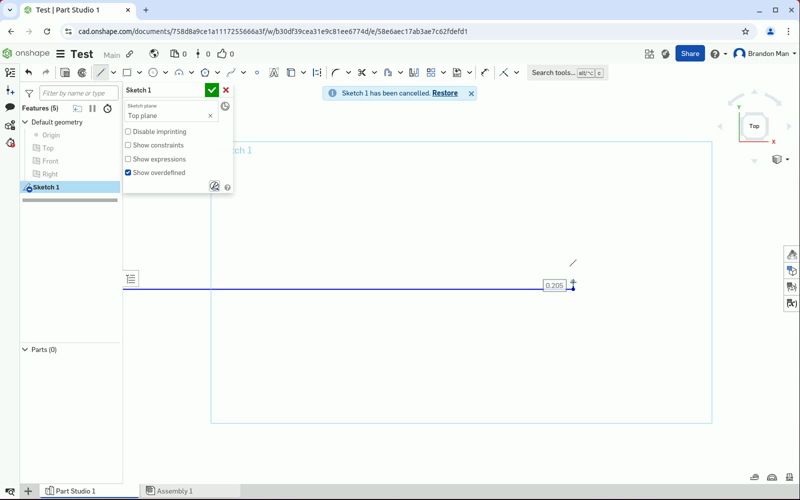
scroll(-6)
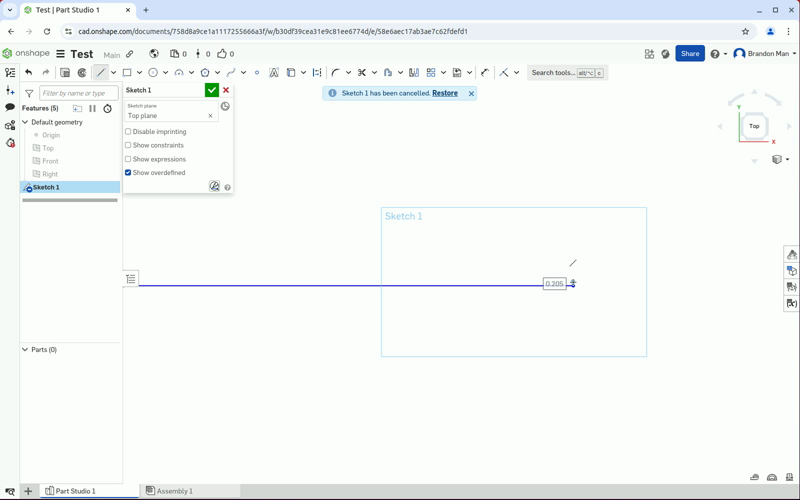
scroll(-6)
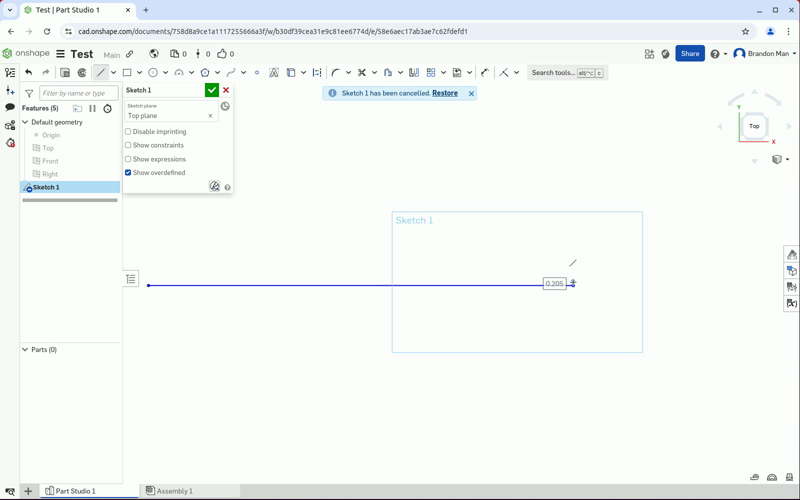
scroll(-6)
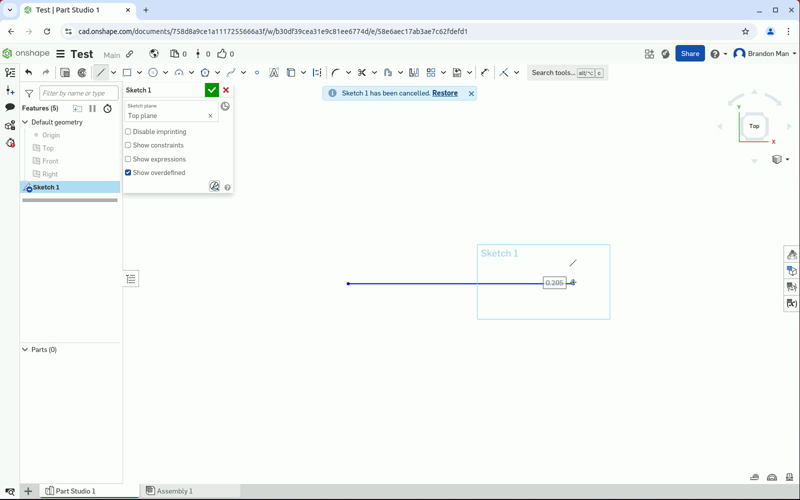
scroll(-6)
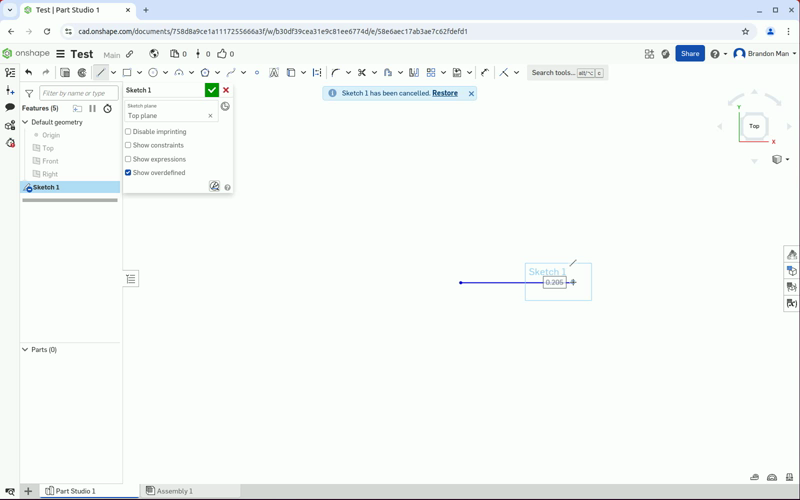
key_up(shift)
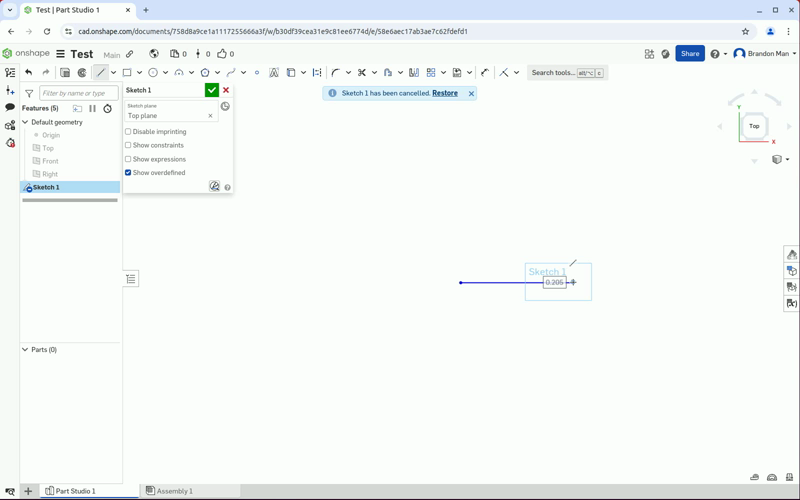
key_down(shift)
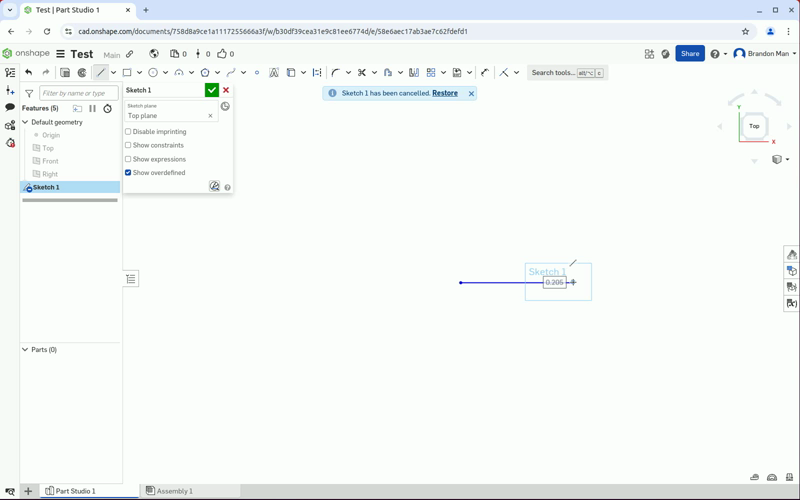
mouse_move(589, 281)
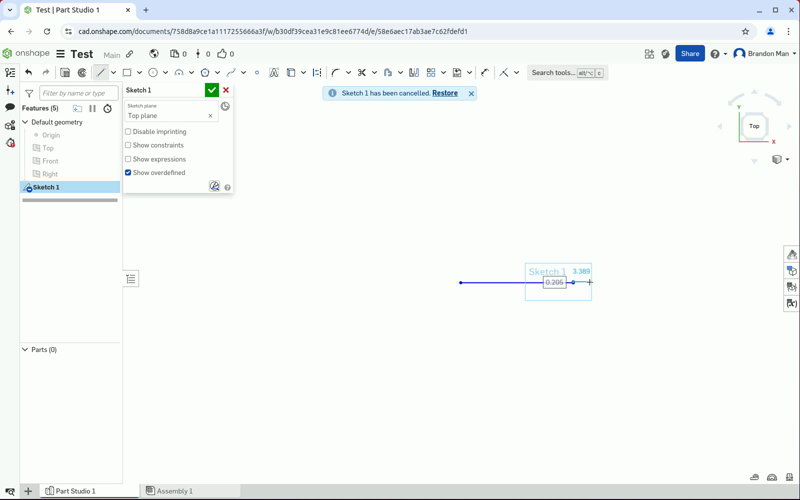
mouse_move(564, 281)
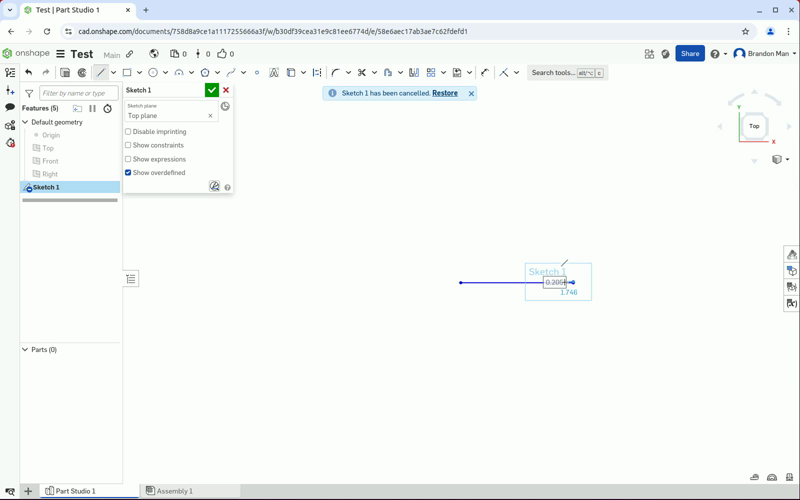
click(564, 281)
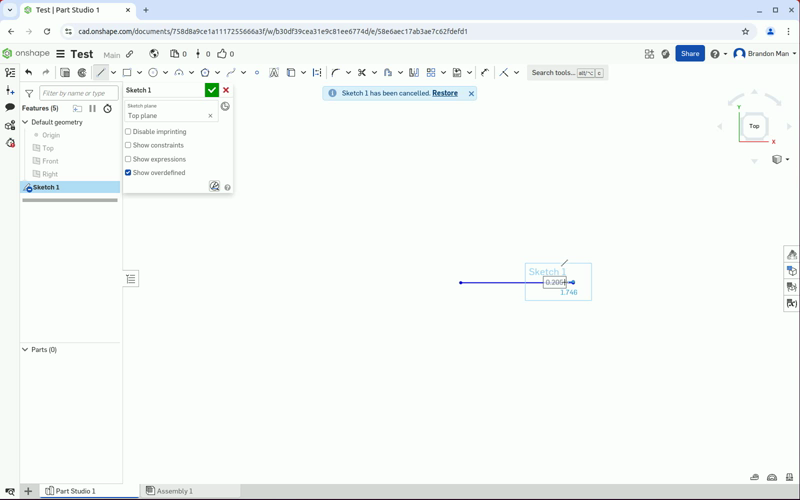
key_up(shift)
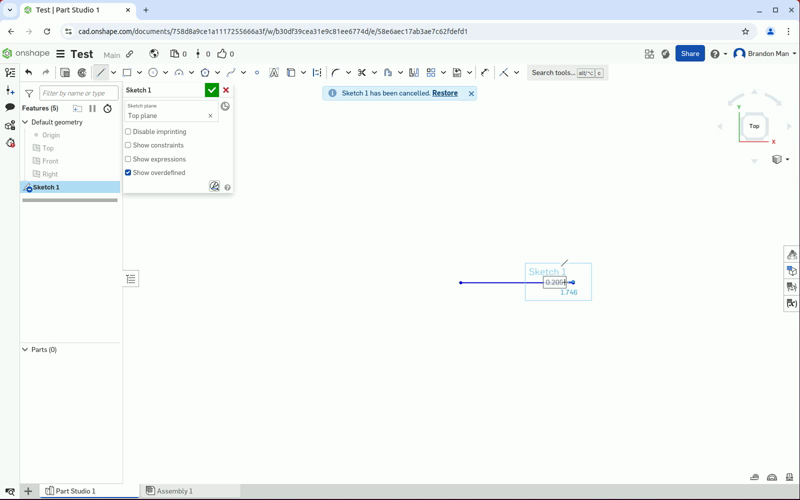
key_down(shift)
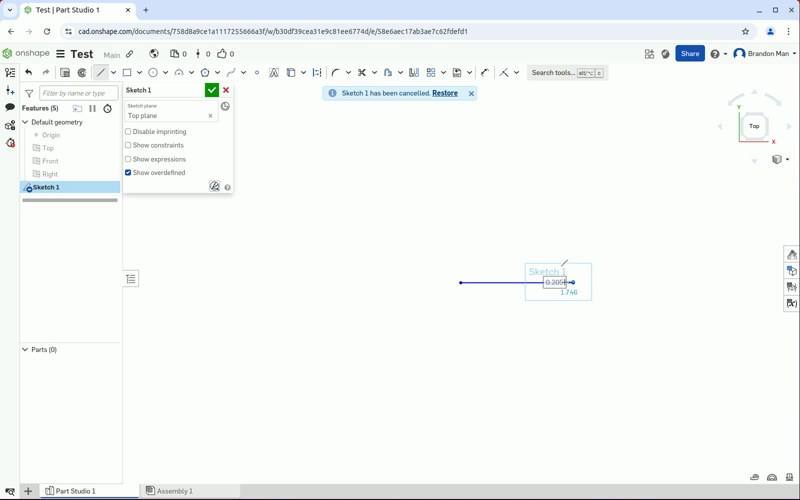
mouse_move(589, 281)
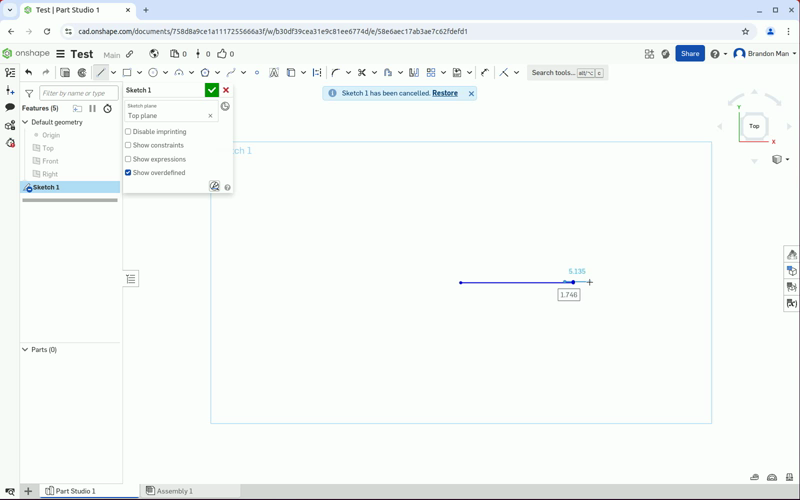
mouse_move(564, 223)
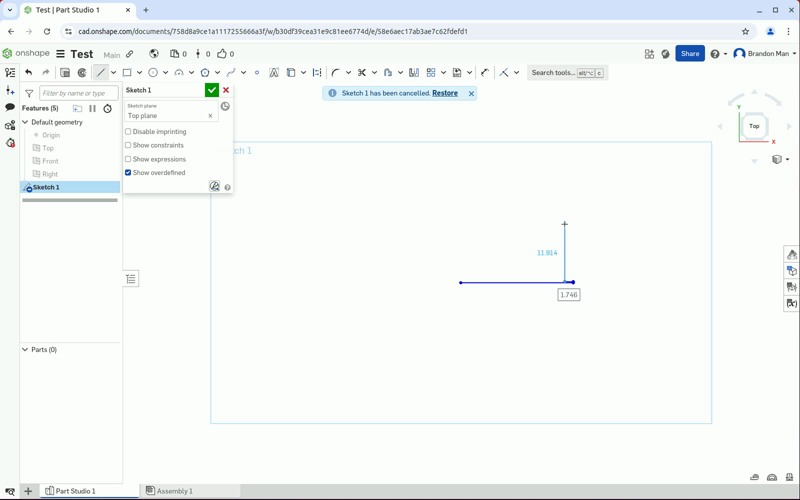
click(564, 223)
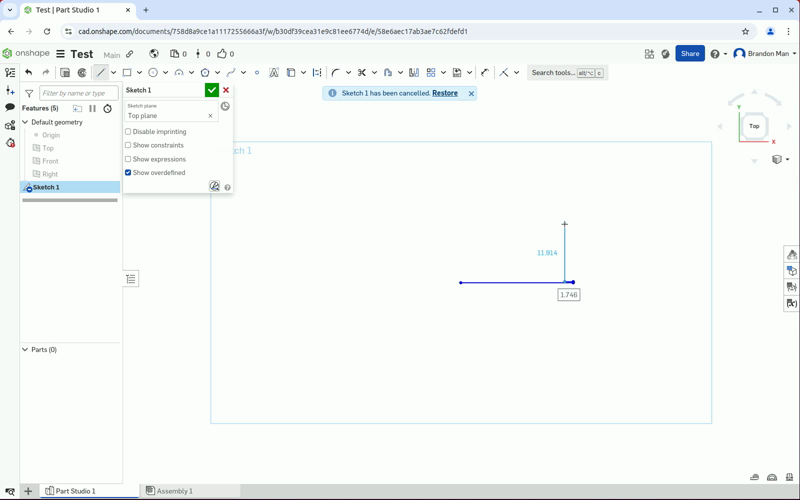
key_up(shift)
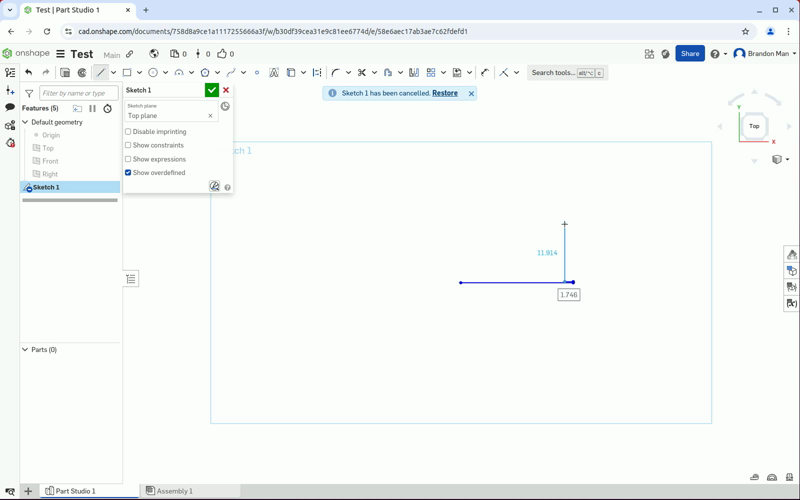
key_down(shift)
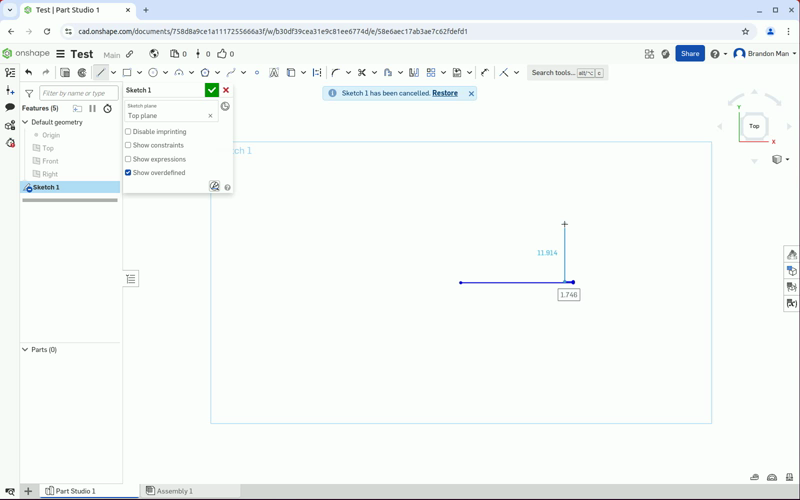
mouse_move(589, 223)
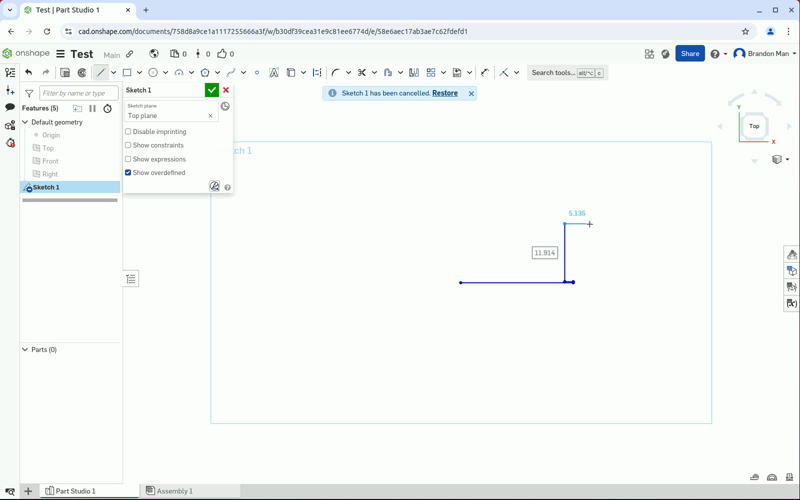
mouse_move(573, 223)
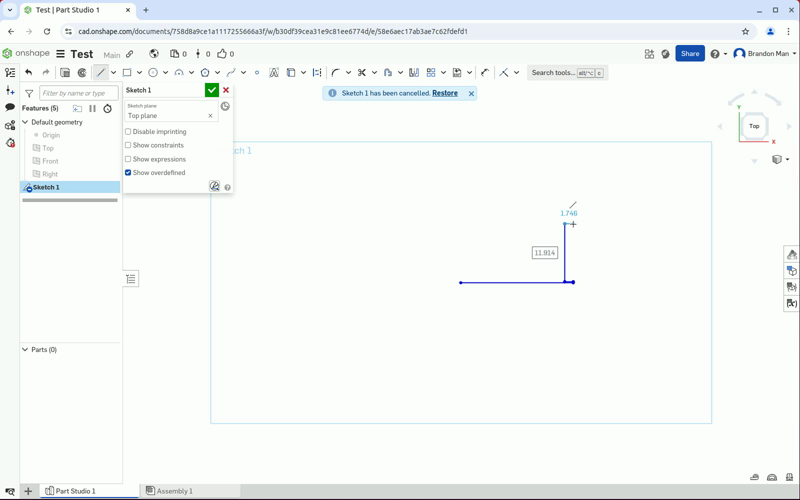
click(573, 223)
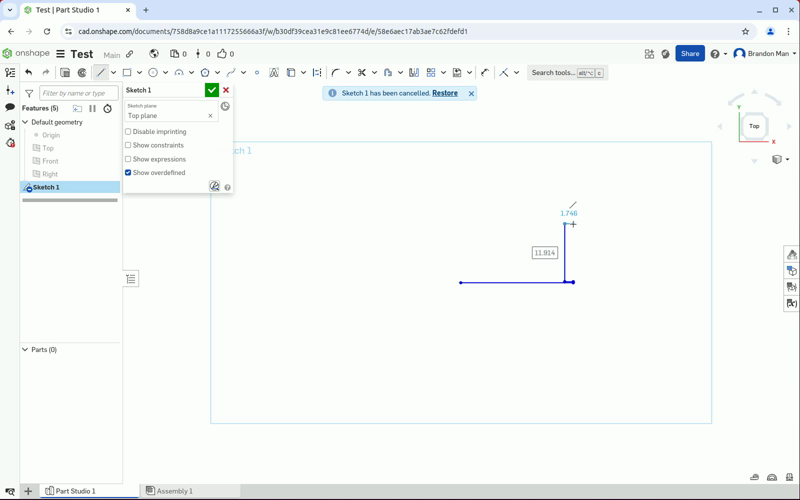
key_up(shift)
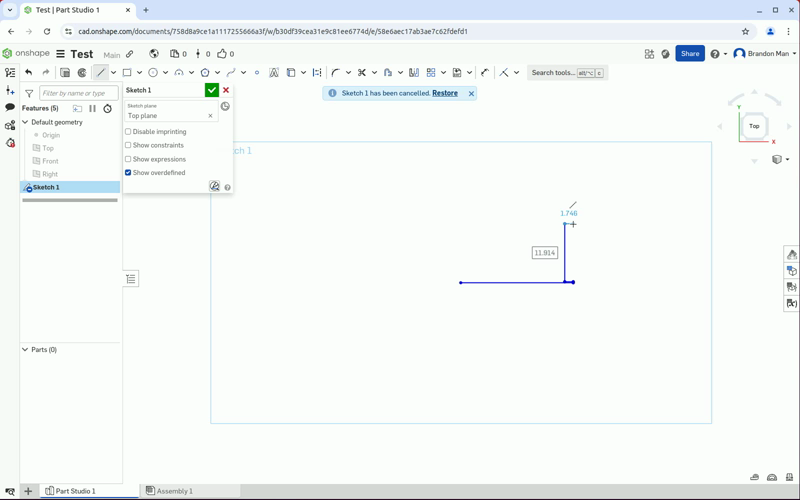
key_down(shift)
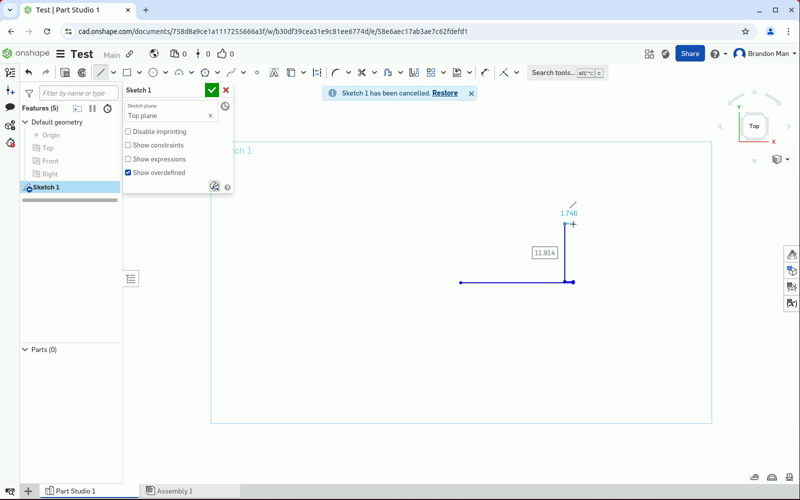
mouse_move(589, 223)
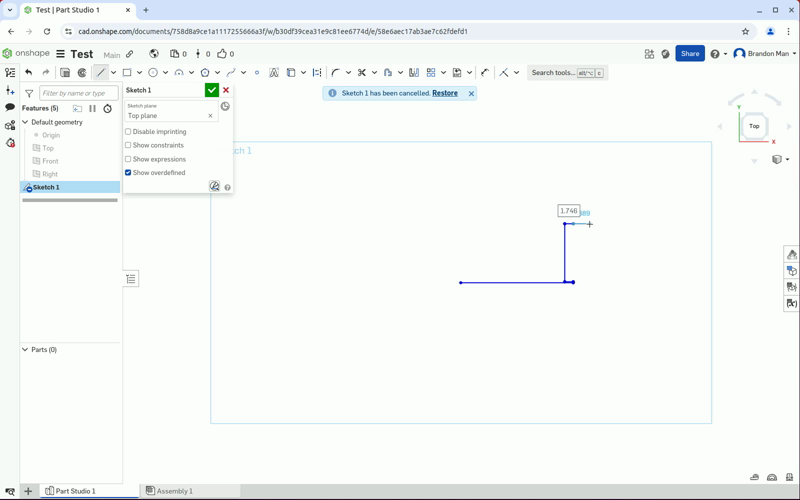
mouse_move(573, 222)
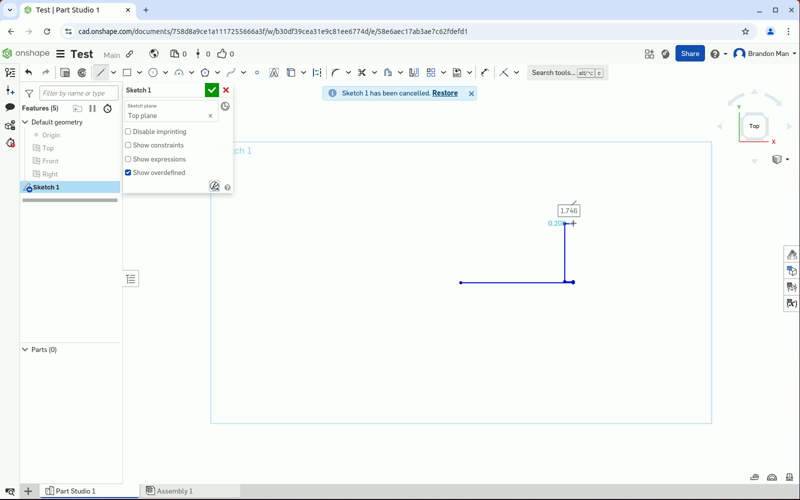
scroll(6)
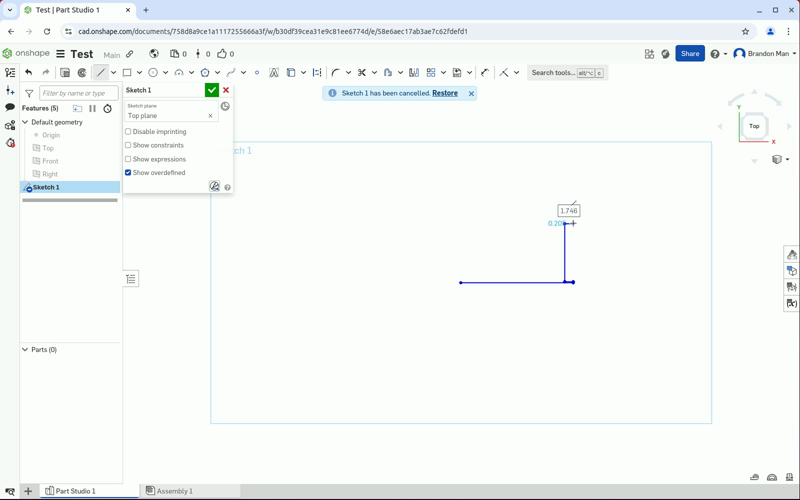
scroll(6)
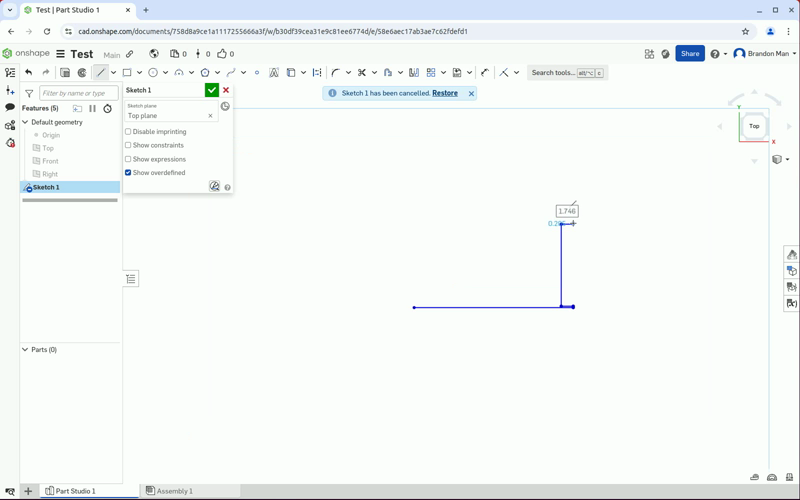
scroll(6)
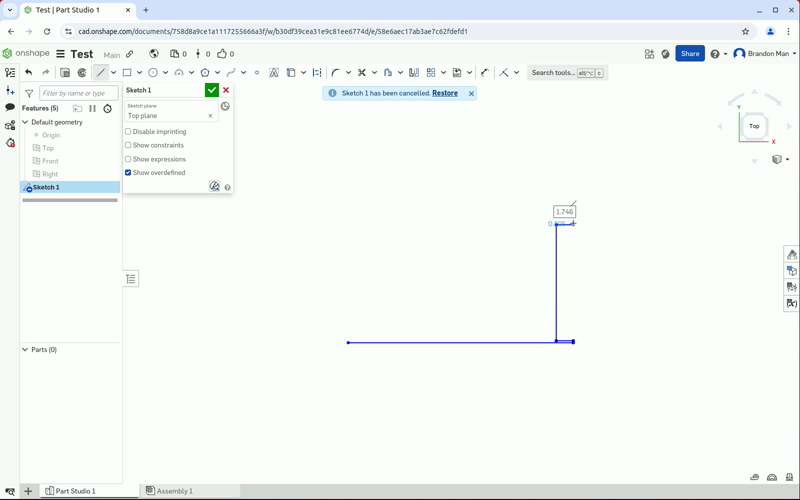
scroll(6)
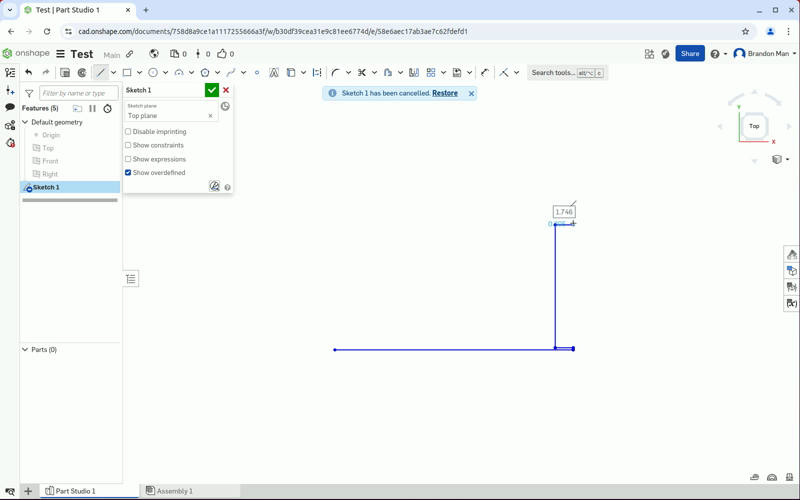
scroll(6)
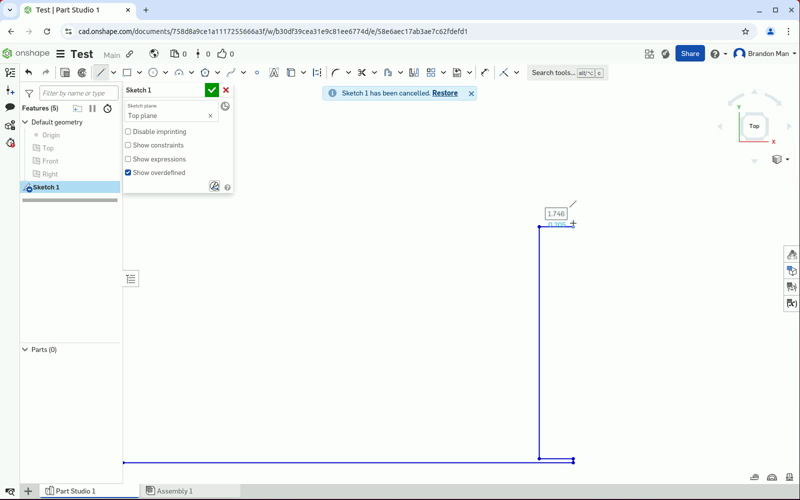
scroll(6)
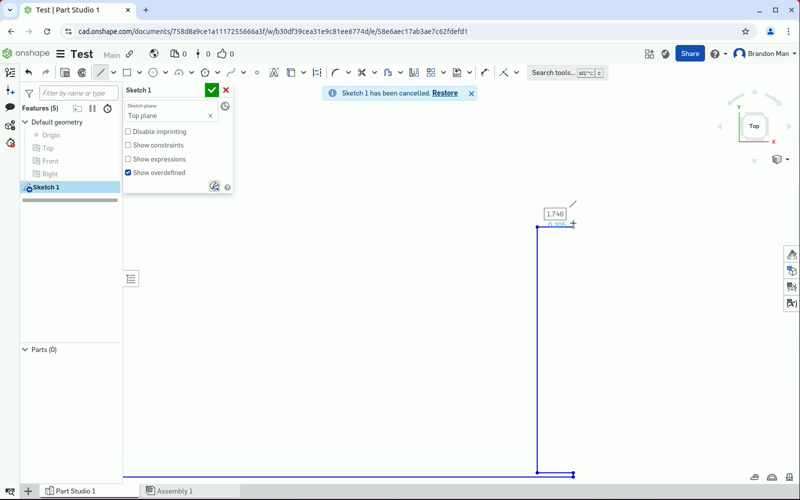
scroll(6)
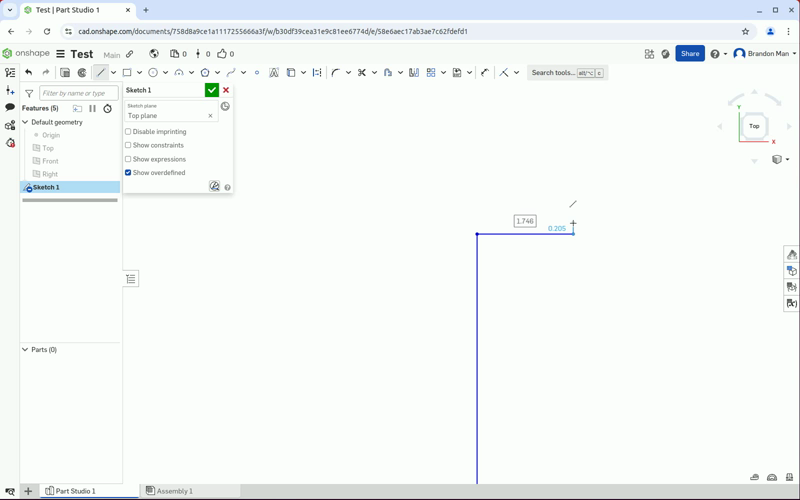
click(573, 222)
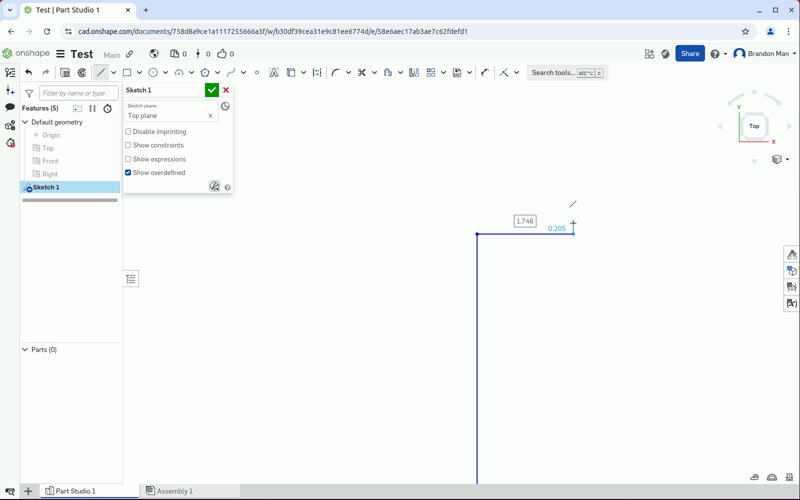
scroll(-6)
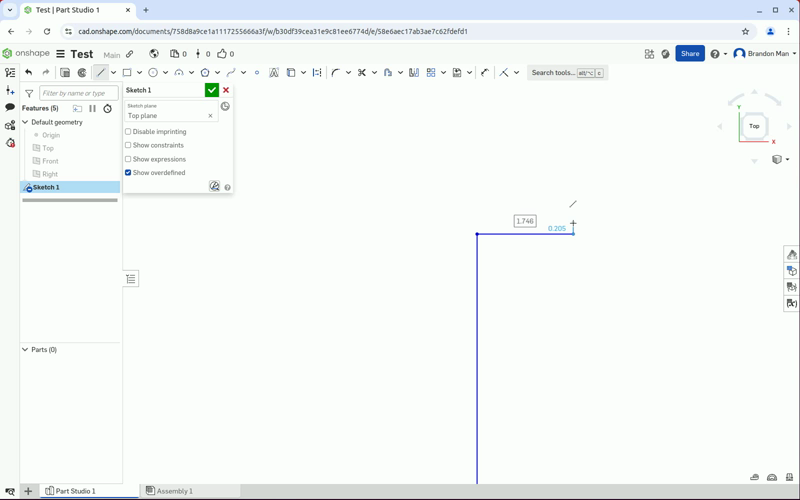
scroll(-6)
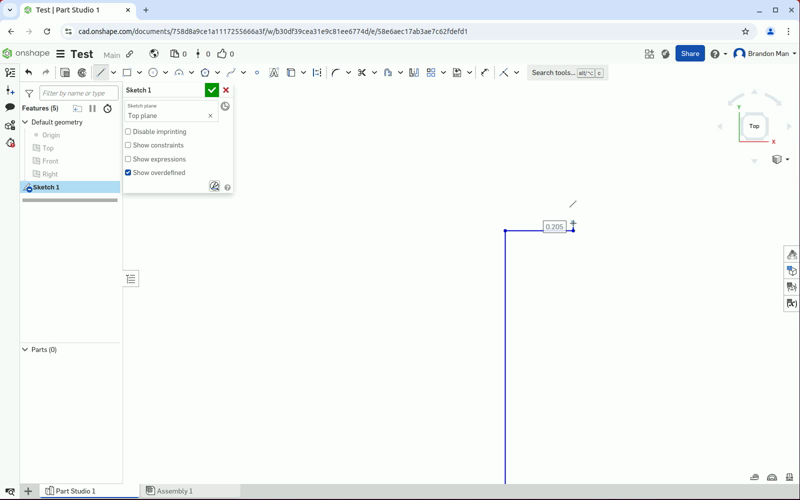
scroll(-6)
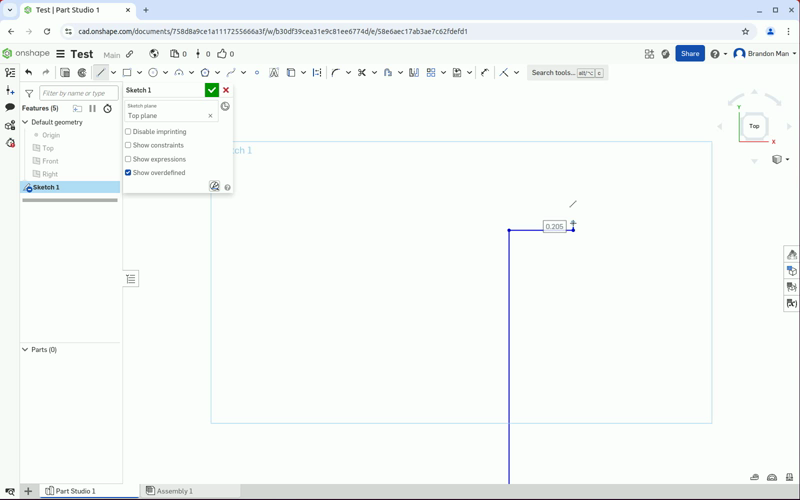
scroll(-6)
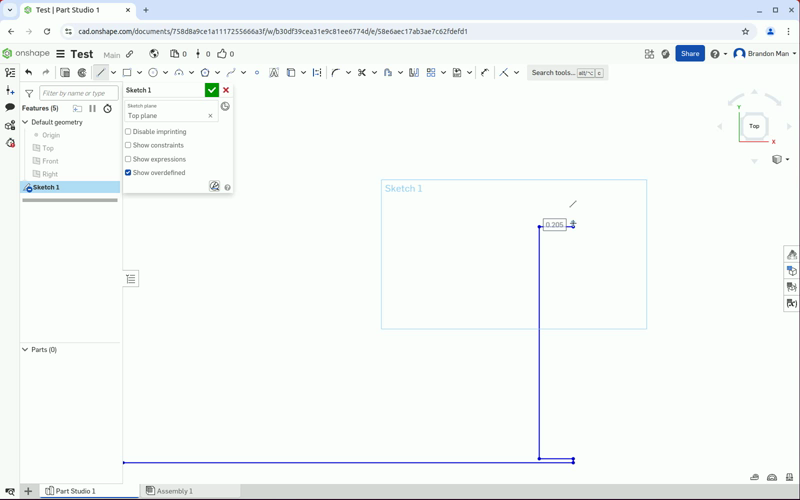
scroll(-6)
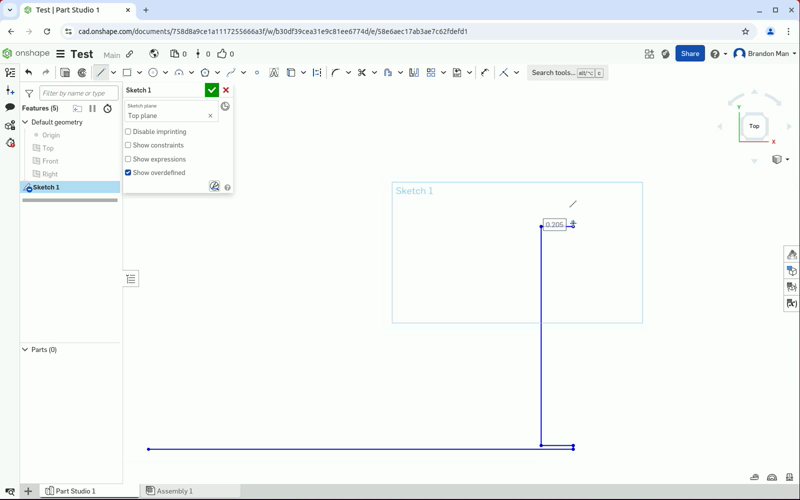
scroll(-6)
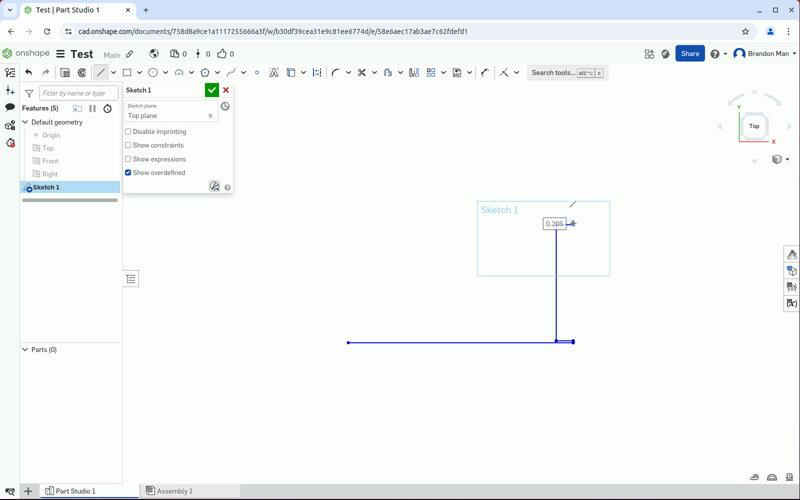
scroll(-6)
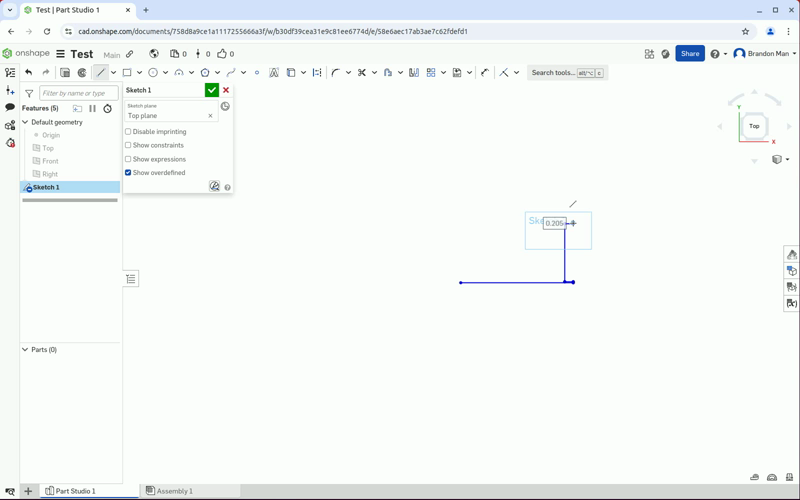
key_up(shift)
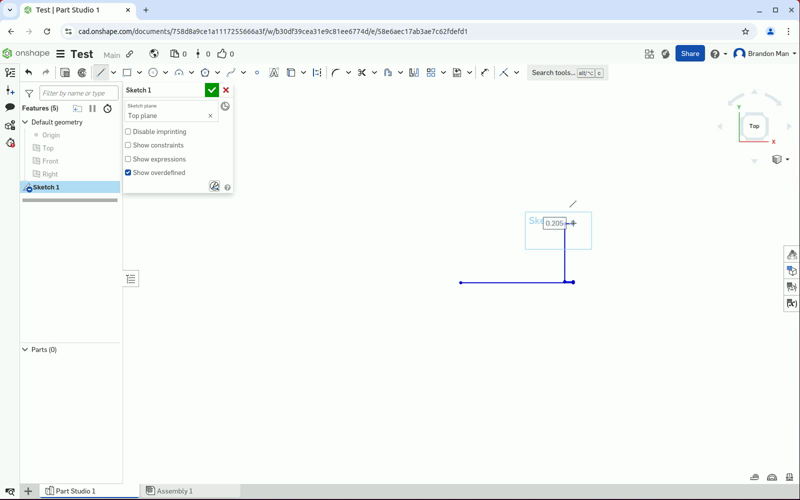
key_down(shift)
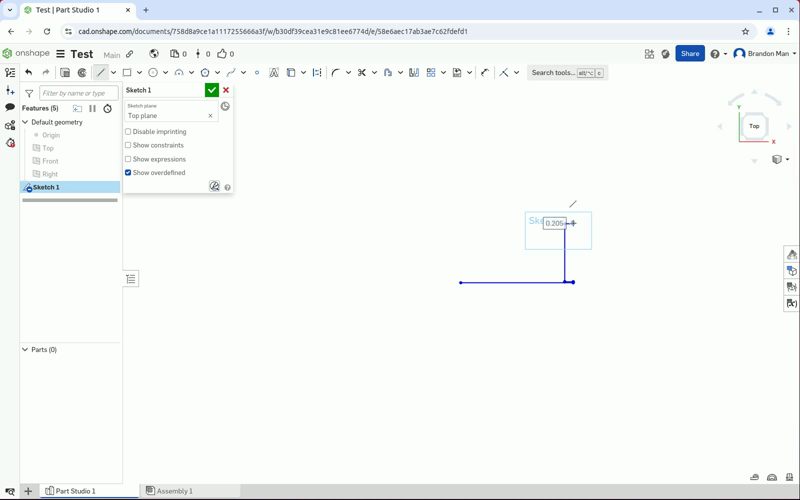
mouse_move(460, 222)
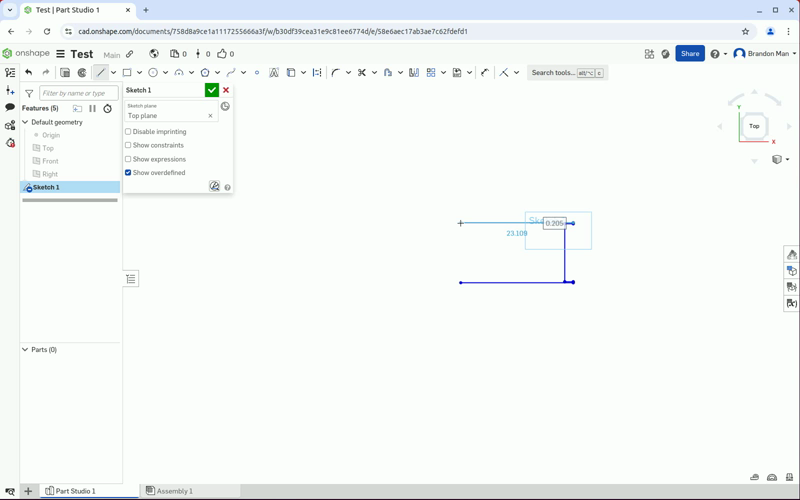
click(460, 222)
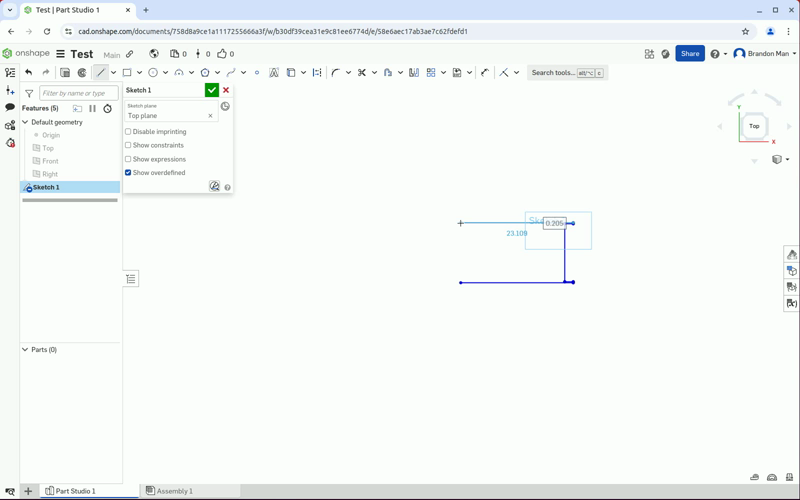
key_up(shift)
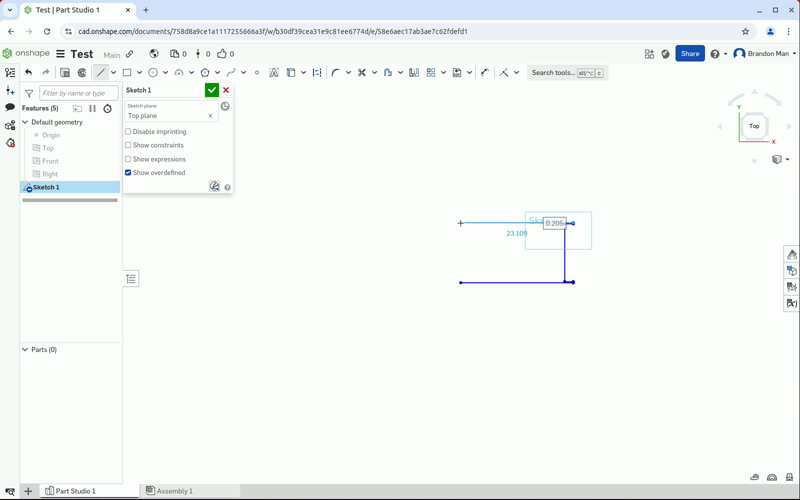
key_down(shift)
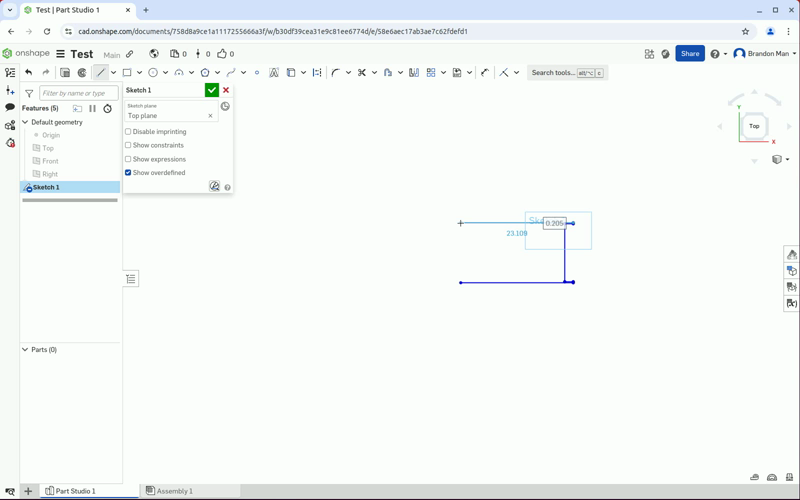
mouse_move(460, 282)
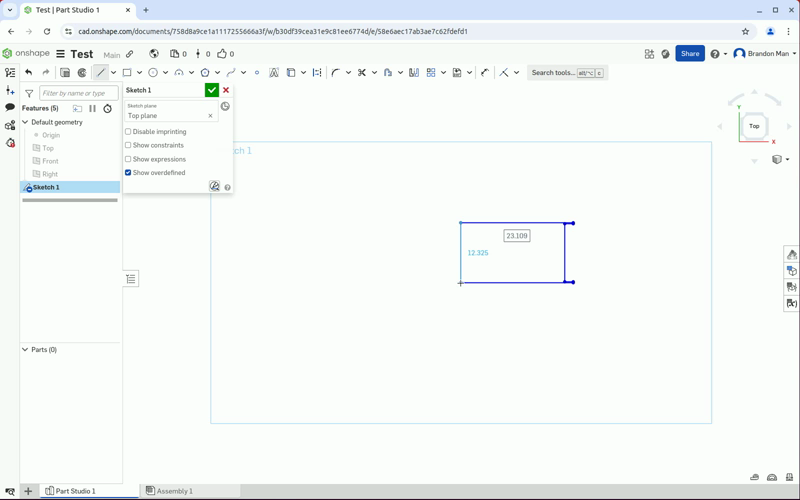
key_up(shift)
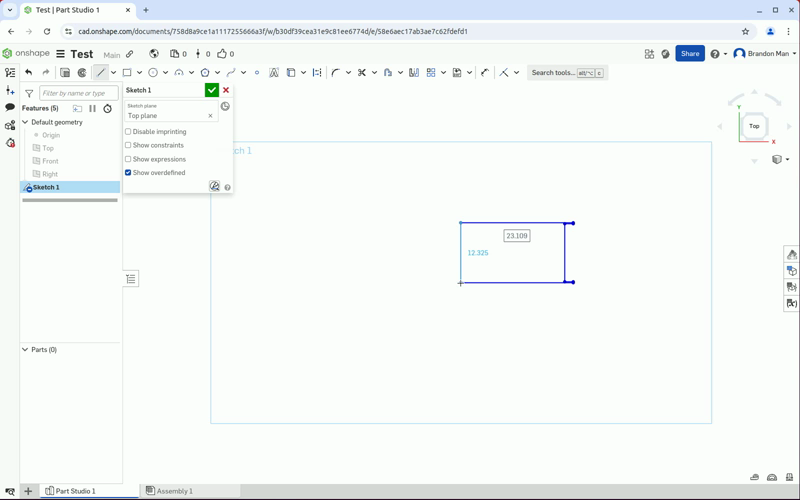
click(460, 282)
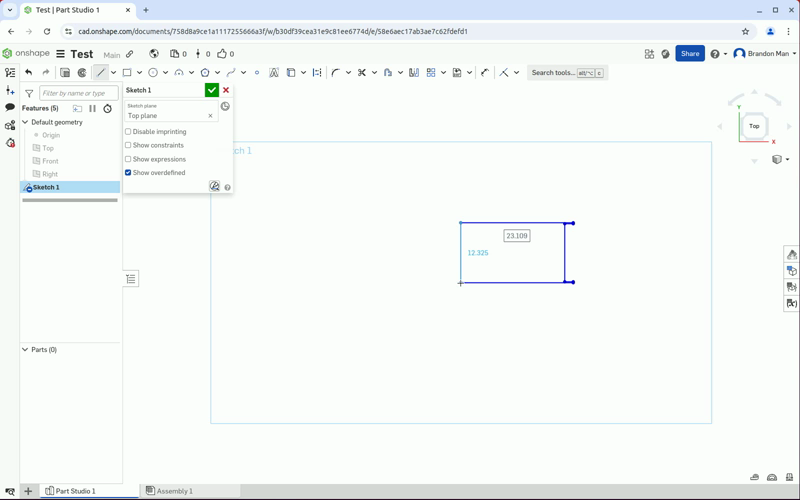
key(esc)
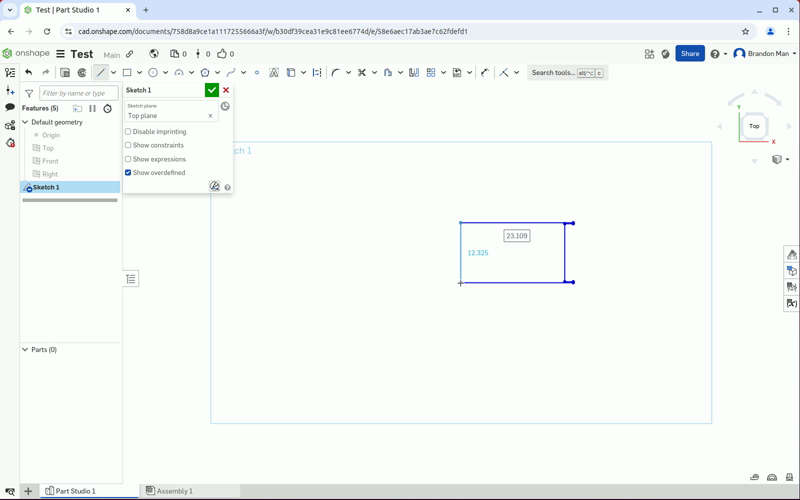
mouse_move(526, 240)
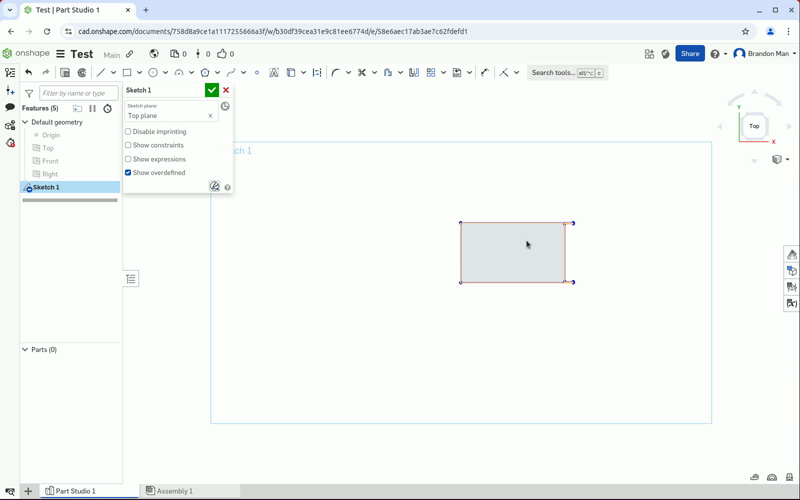
click(526, 240)
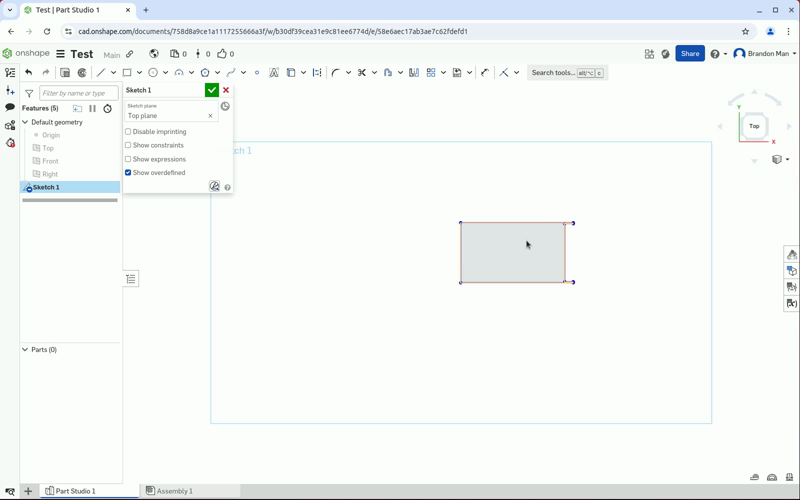
mouse_move(73, 352)
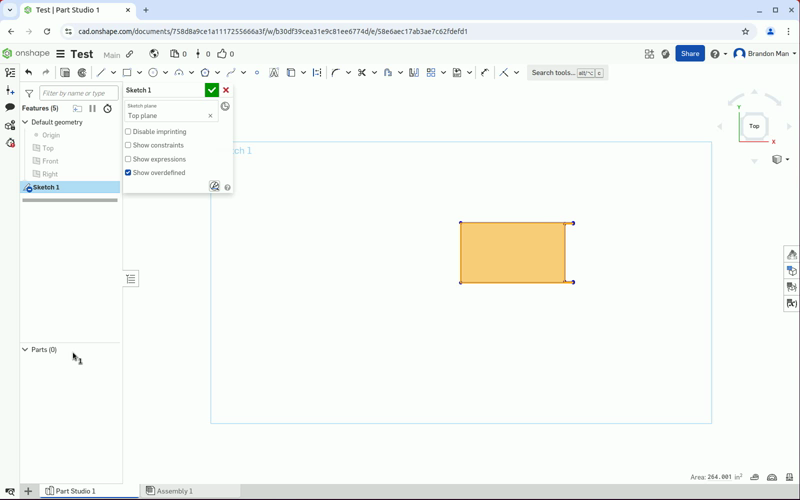
key(shift+y)
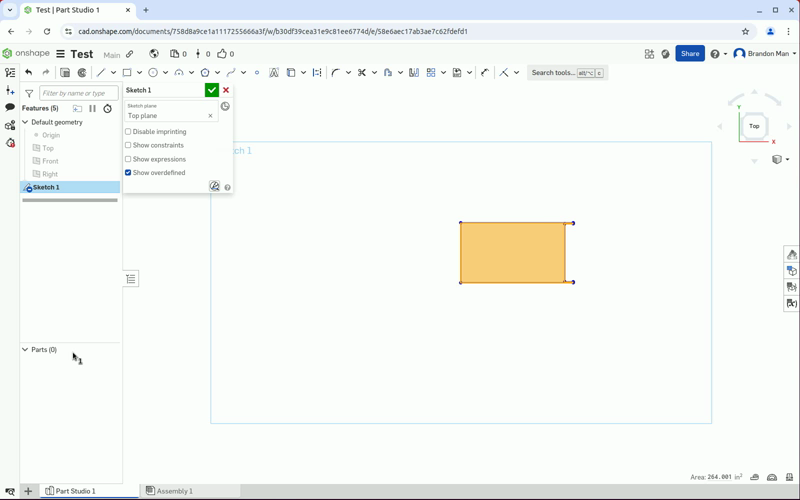
key(shift+e)
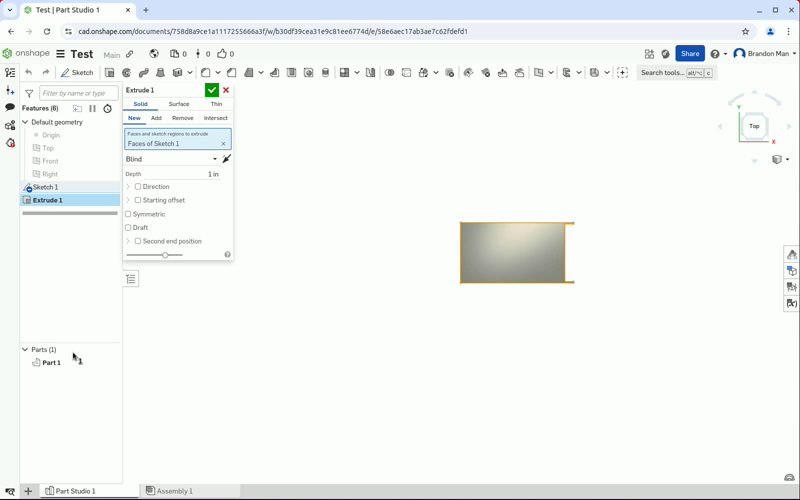
mouse_move(143, 106)
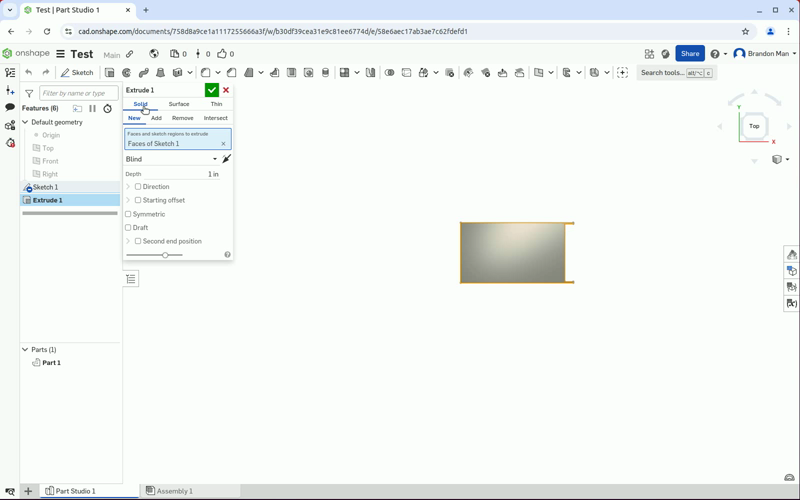
click(143, 106)
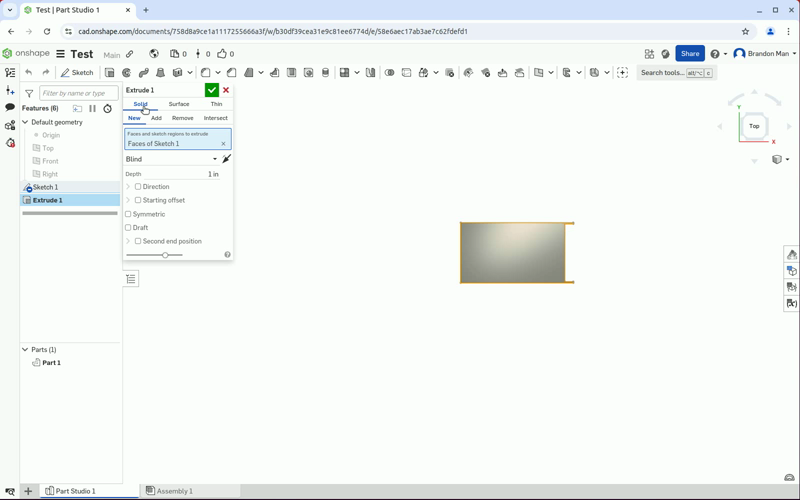
mouse_move(137, 120)
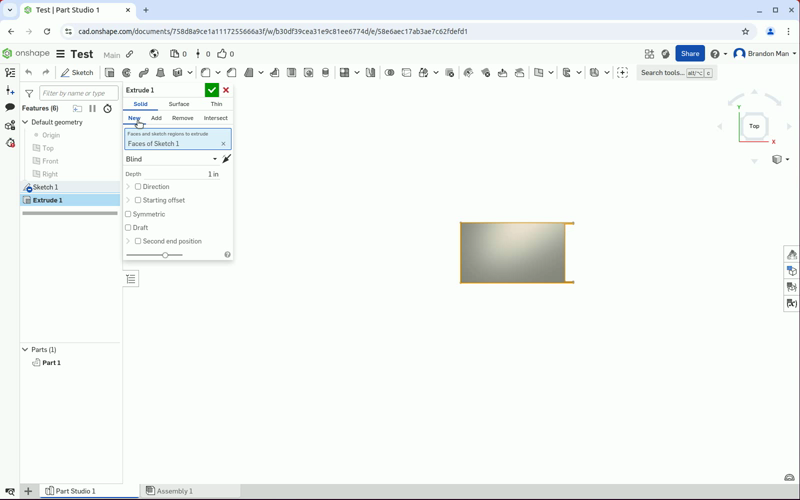
click(137, 120)
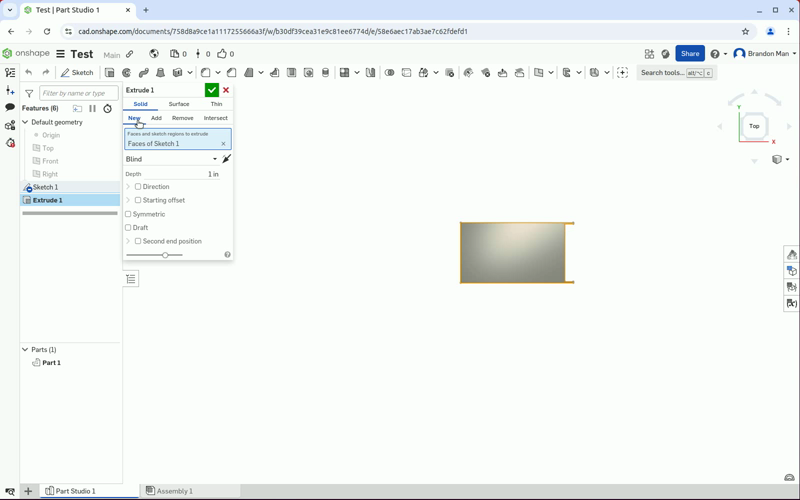
key(tab, 4)
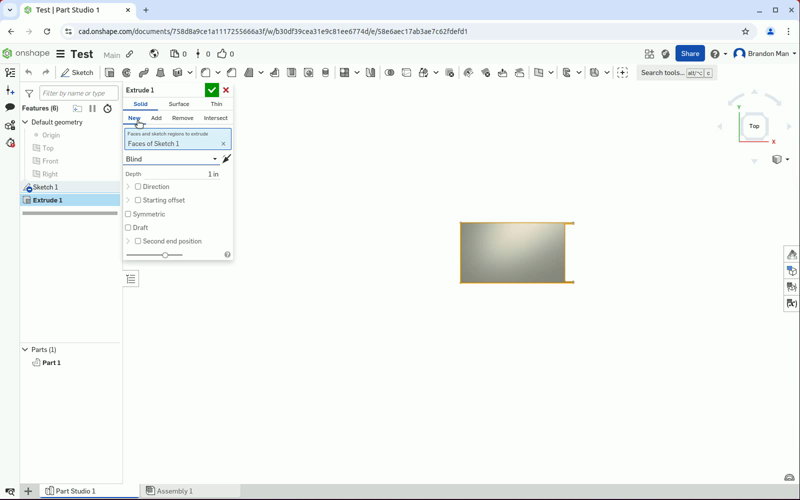
text(3.129)
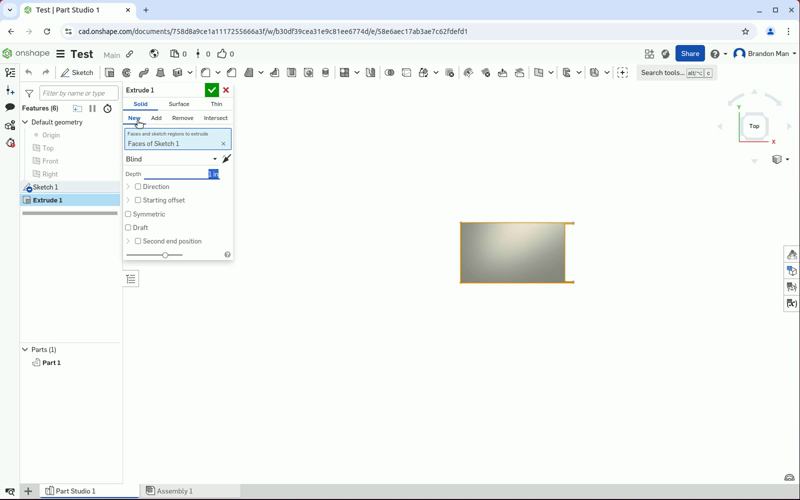
key(enter)
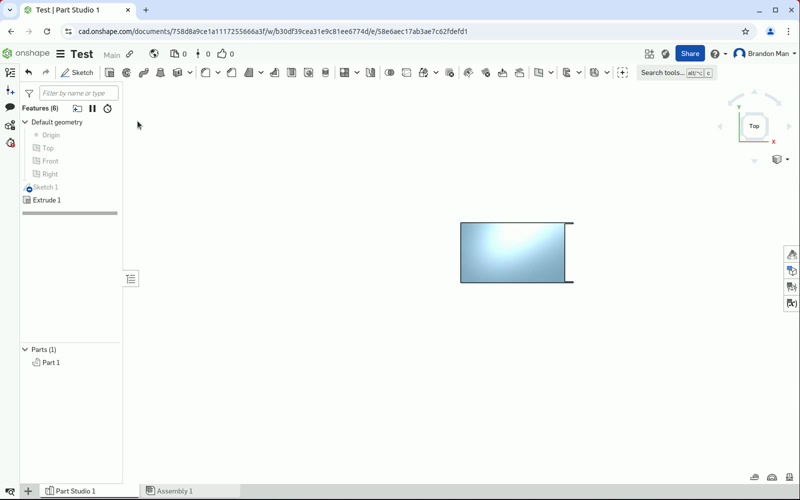
key(shift+h)
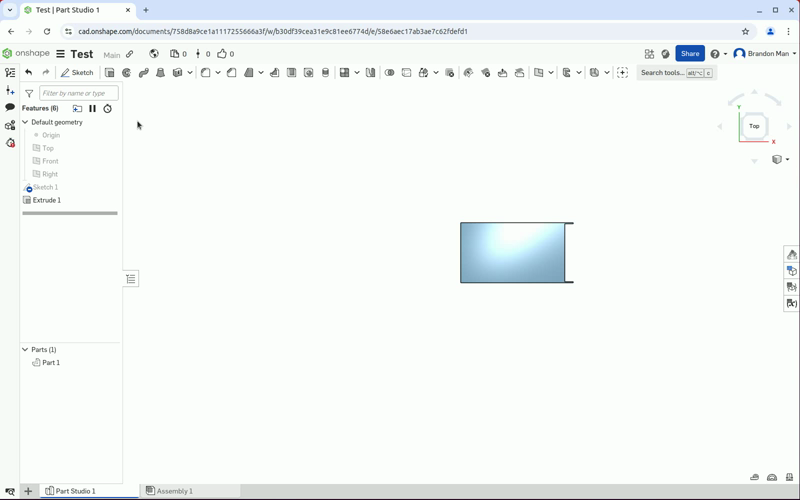
key(shift+h)
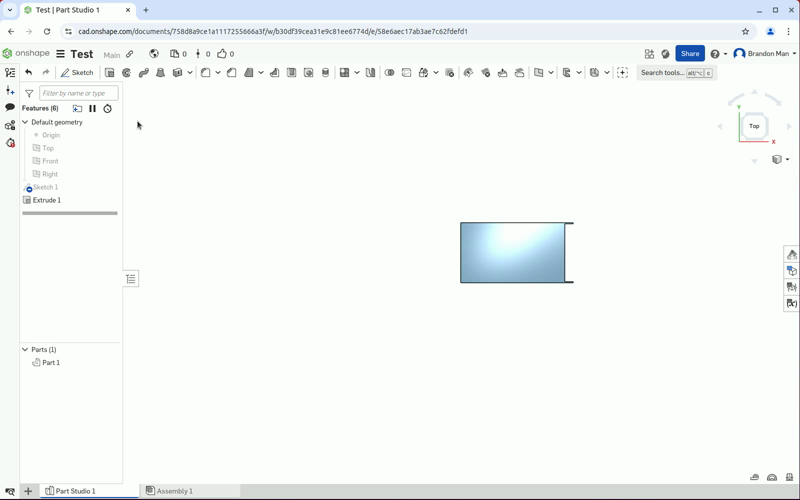
mouse_move(73, 189)
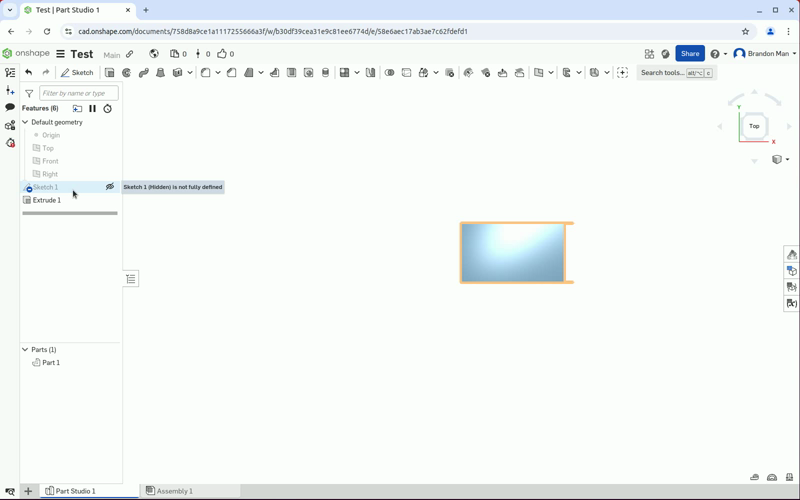
click(73, 189)
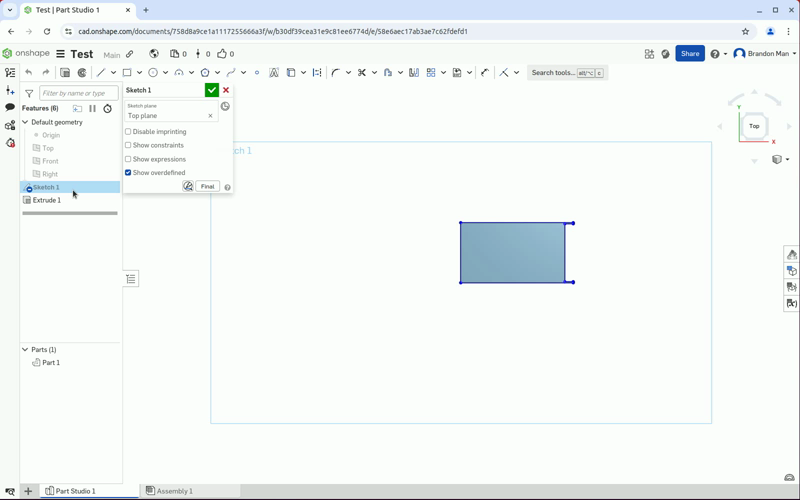
mouse_move(229, 92)
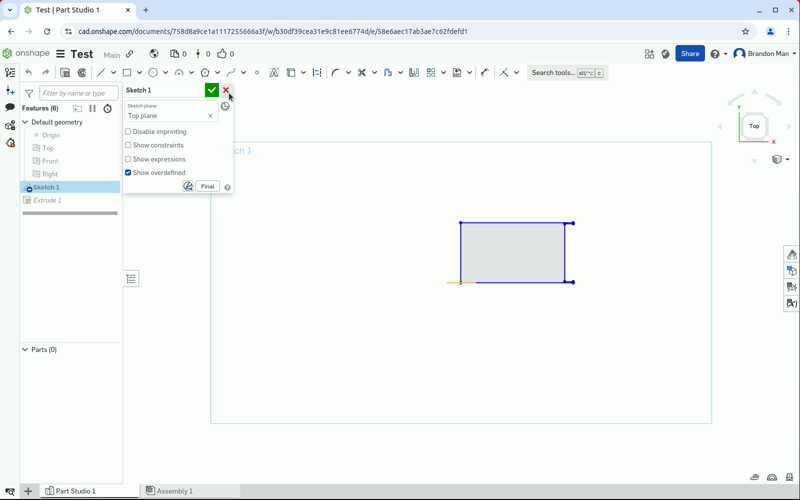
click(229, 92)
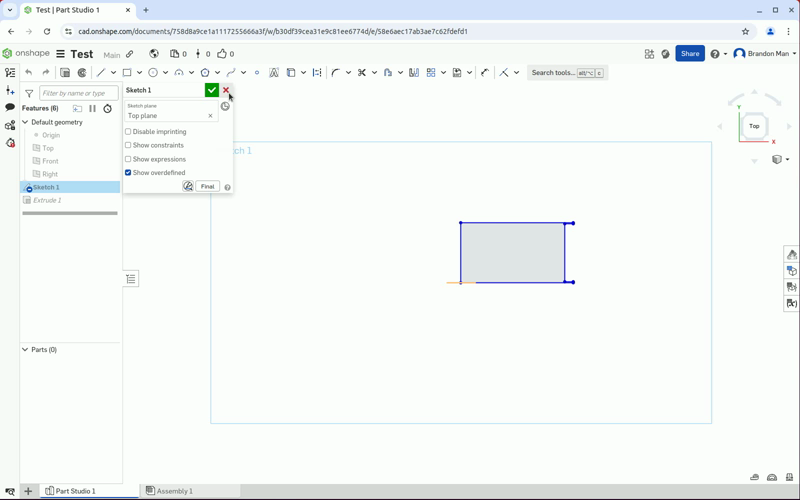
key(shift+s)
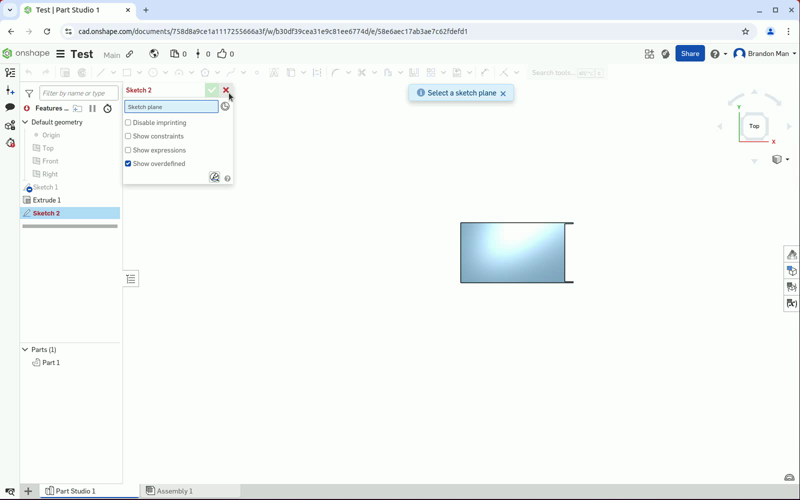
mouse_move(73, 150)
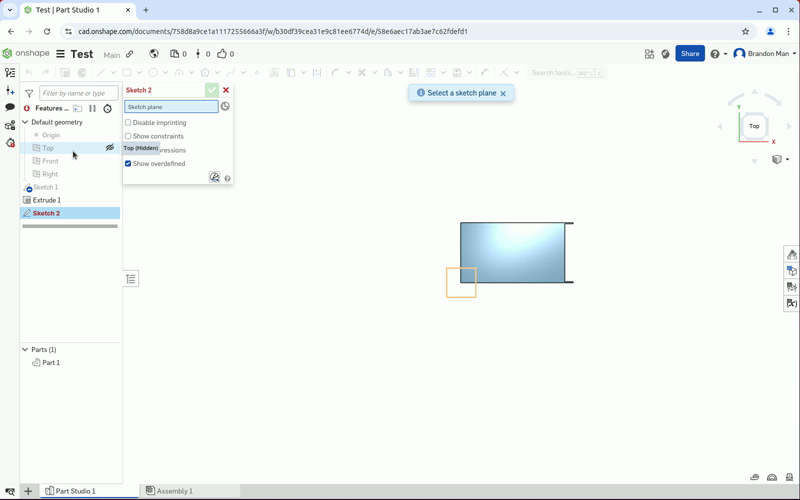
click(73, 150)
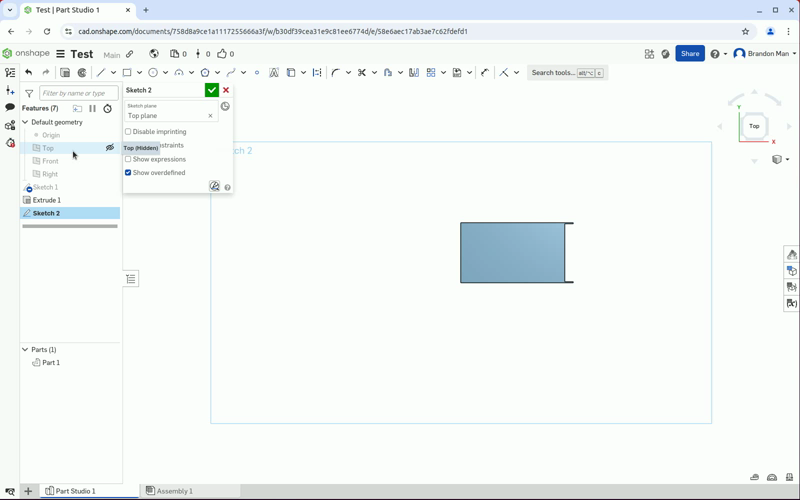
mouse_move(73, 352)
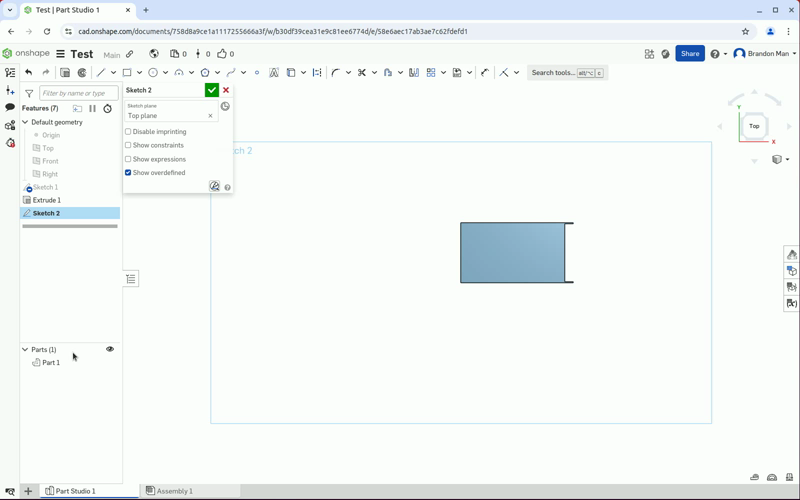
key(y)
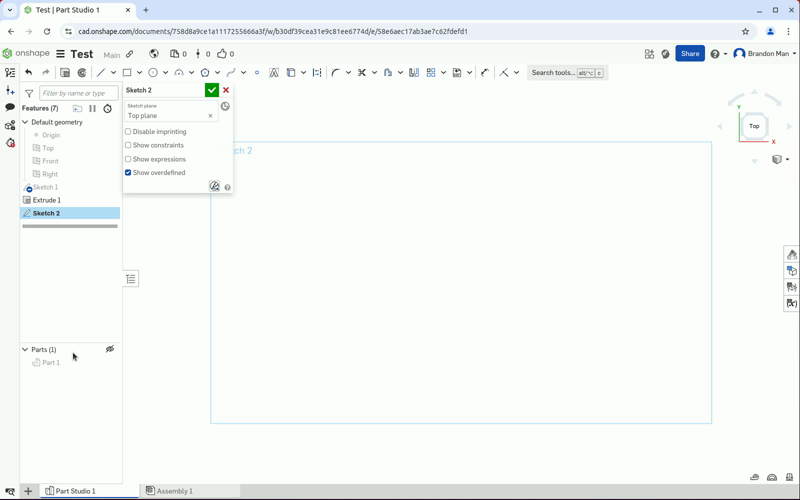
key(l)
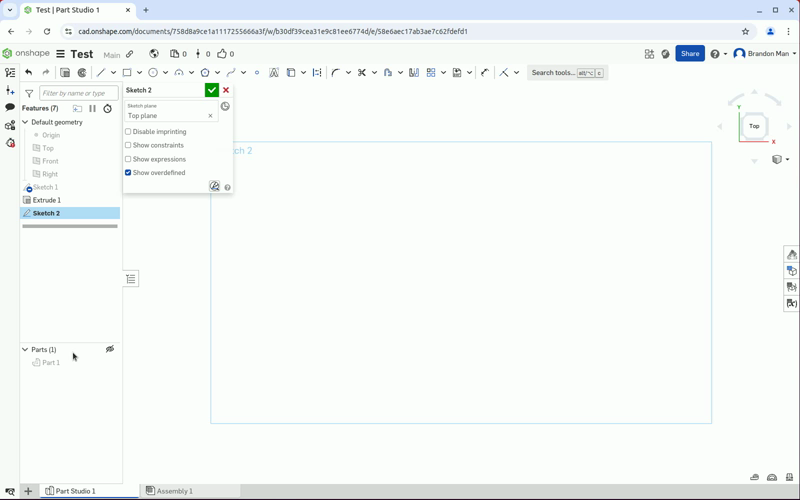
key_down(shift)
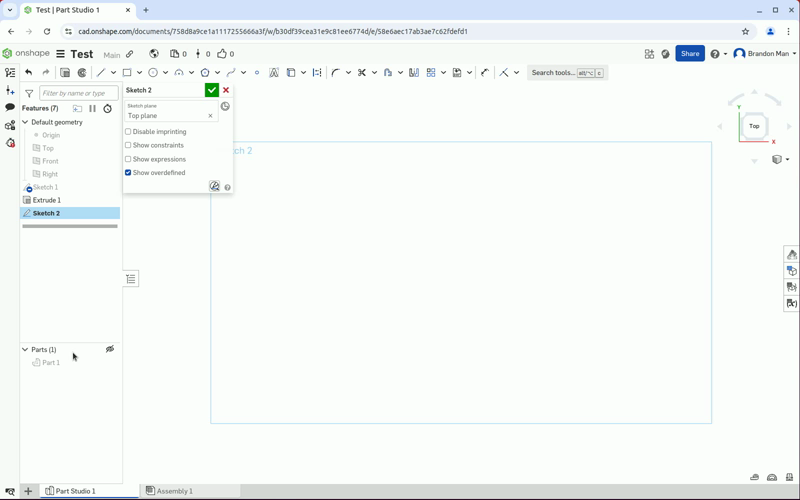
mouse_move(564, 281)
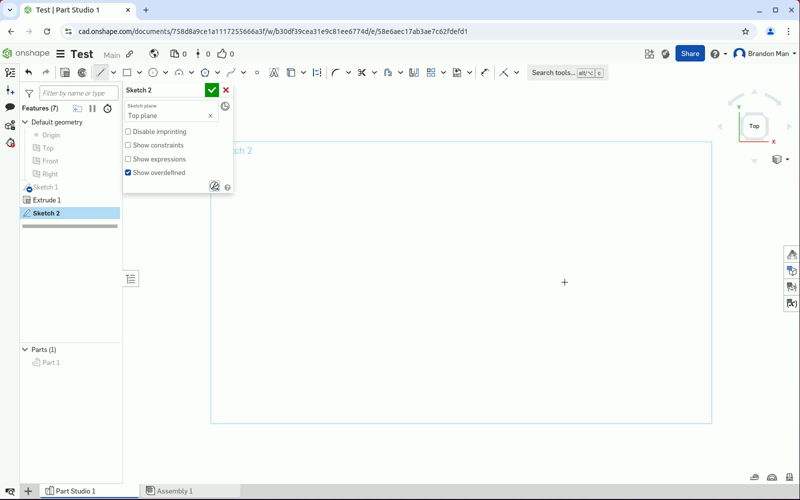
click(564, 281)
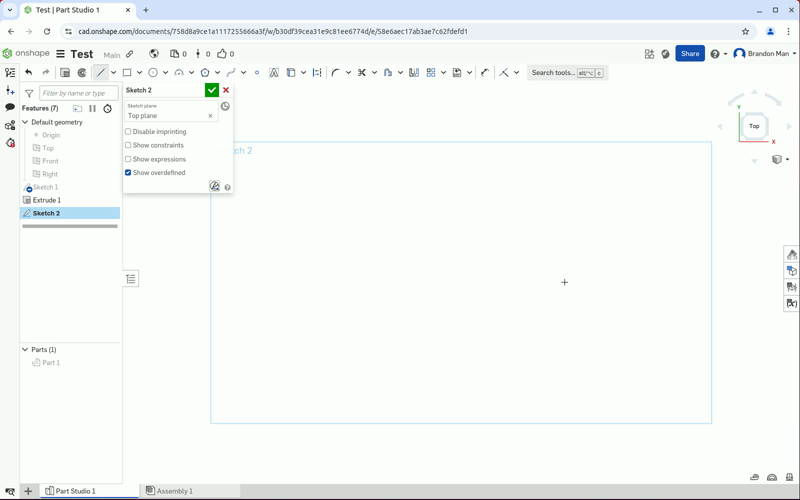
key_up(shift)
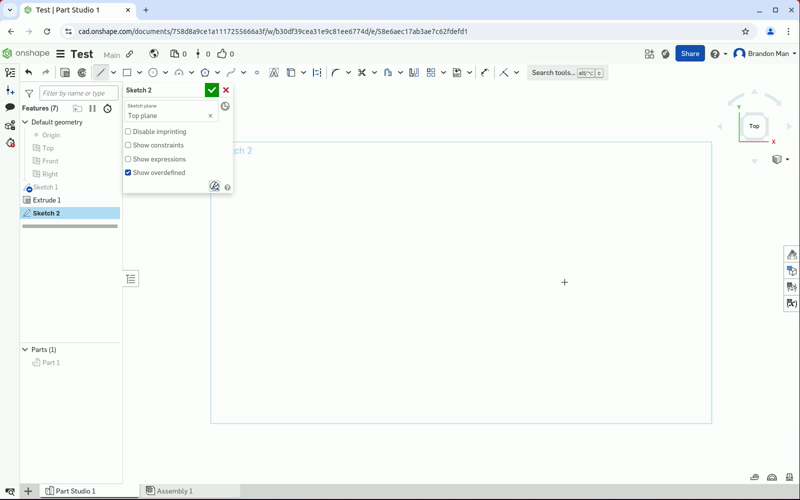
key_down(shift)
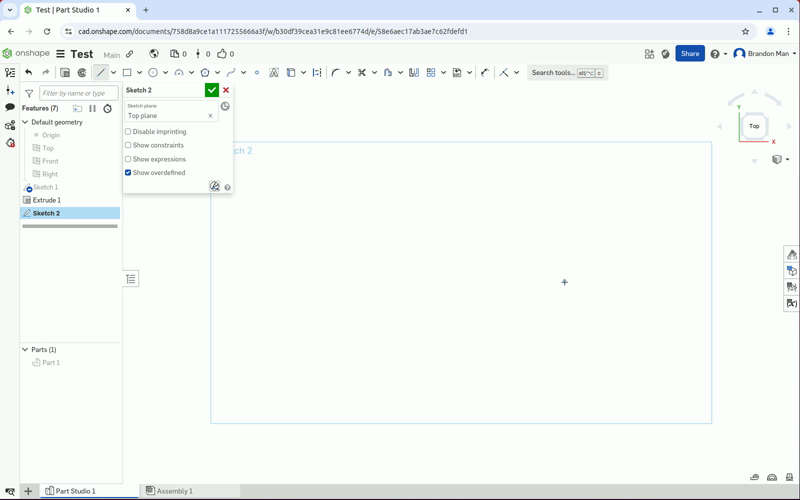
mouse_move(589, 281)
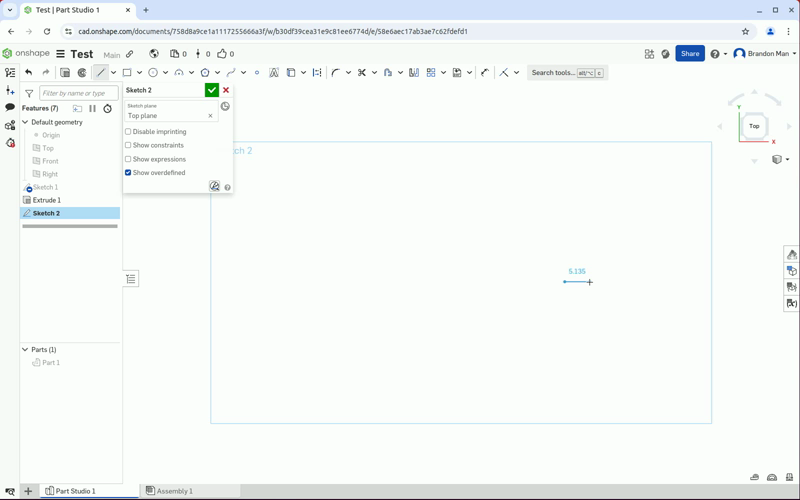
mouse_move(573, 281)
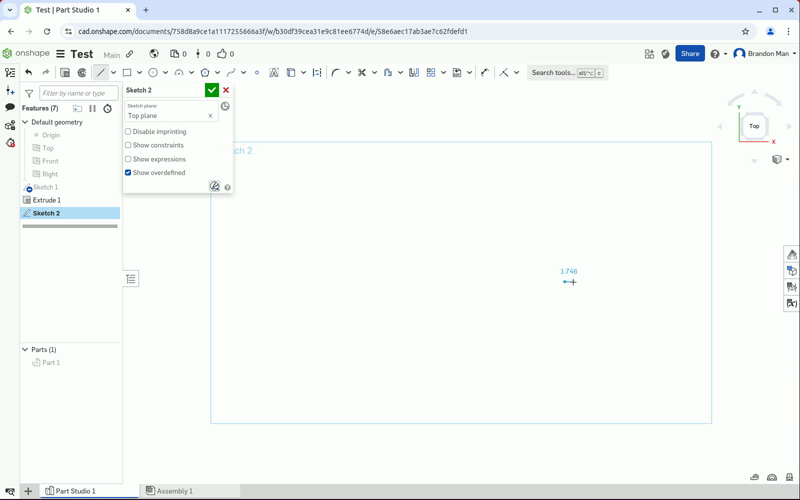
click(573, 281)
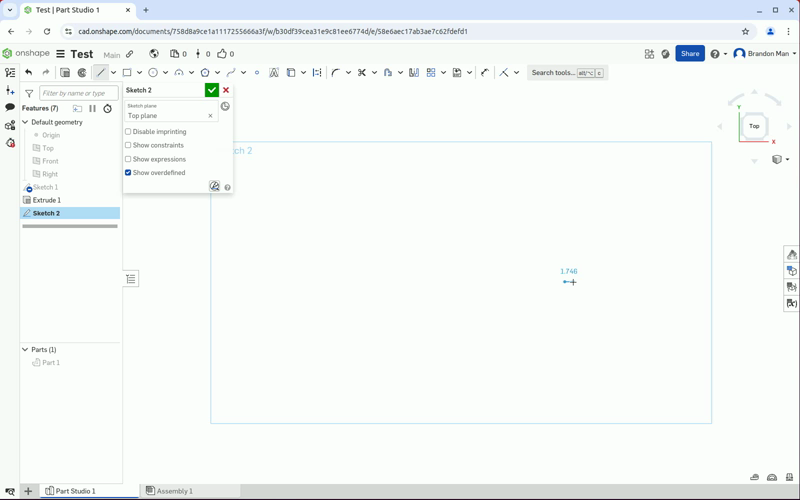
key_up(shift)
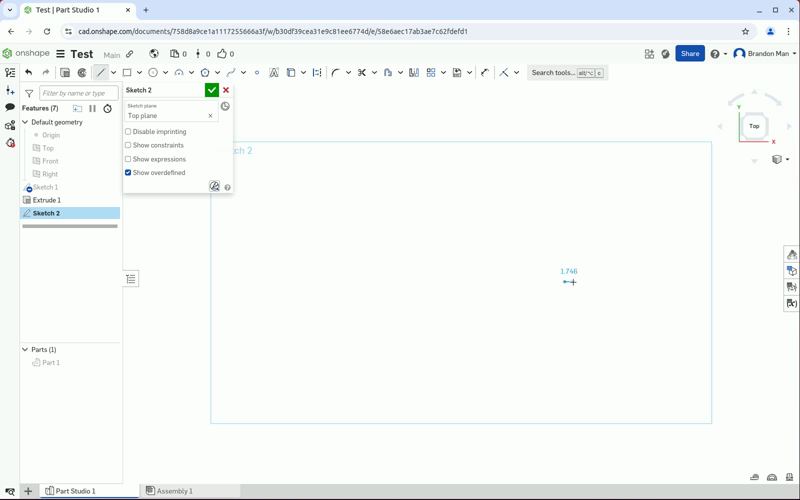
key_down(shift)
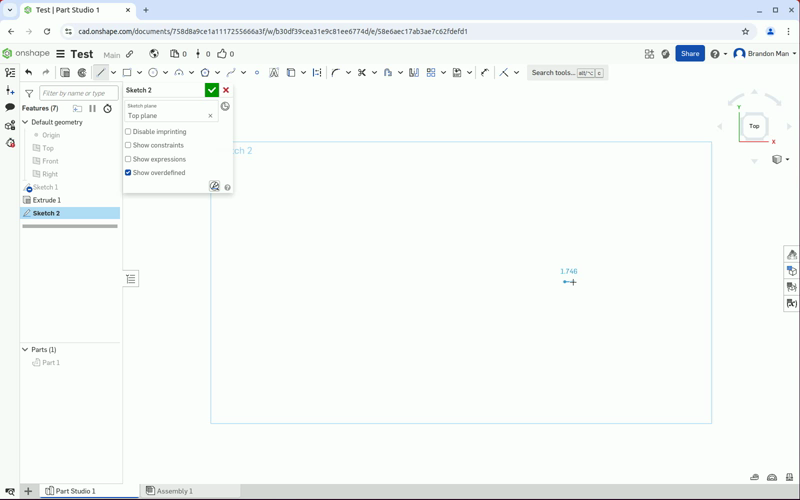
mouse_move(589, 281)
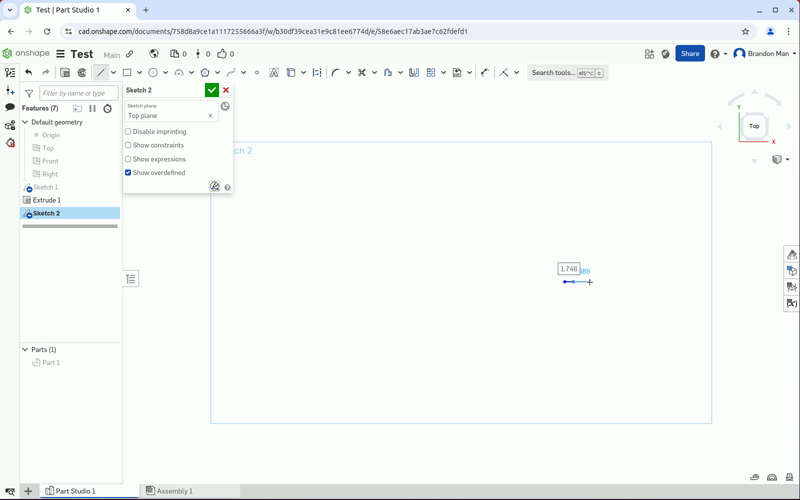
mouse_move(573, 222)
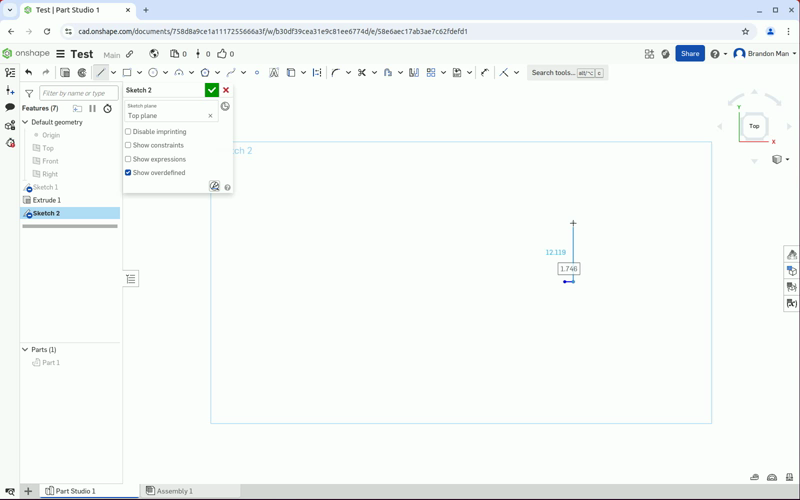
click(573, 222)
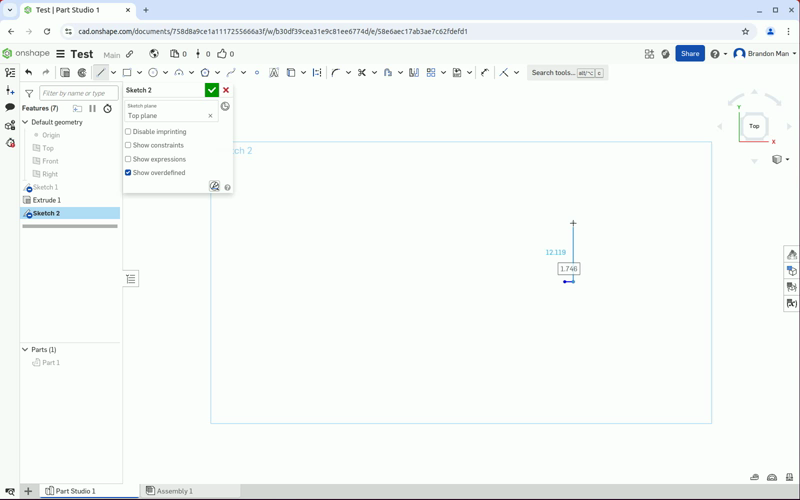
key_up(shift)
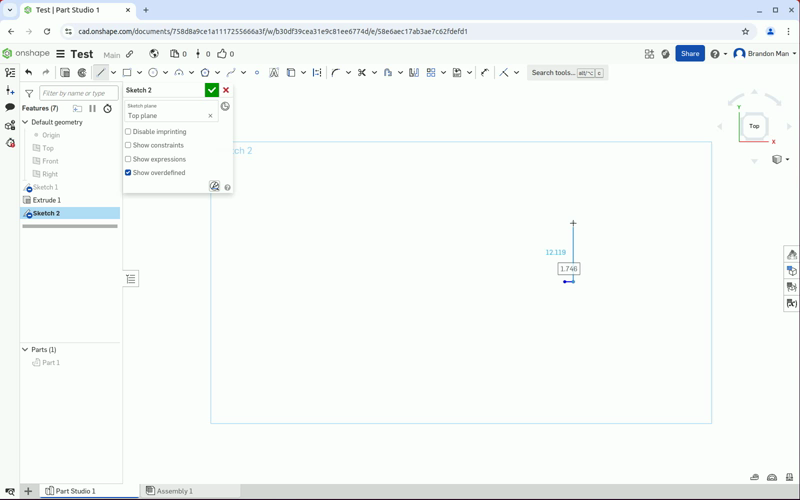
key_down(shift)
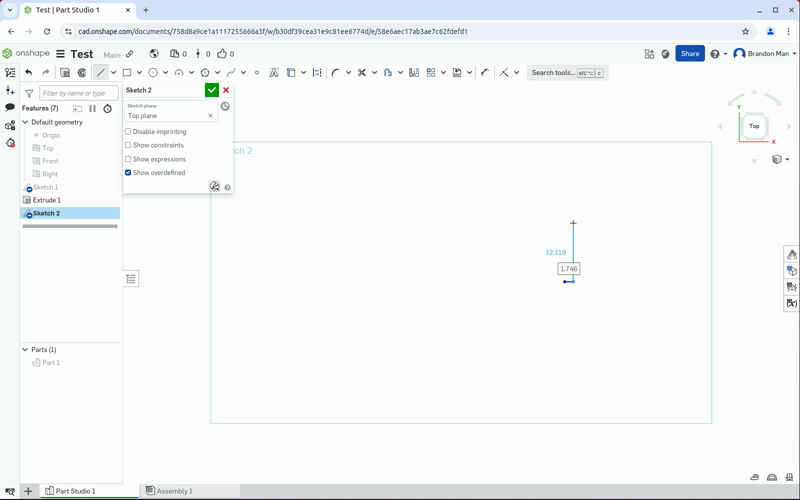
mouse_move(589, 222)
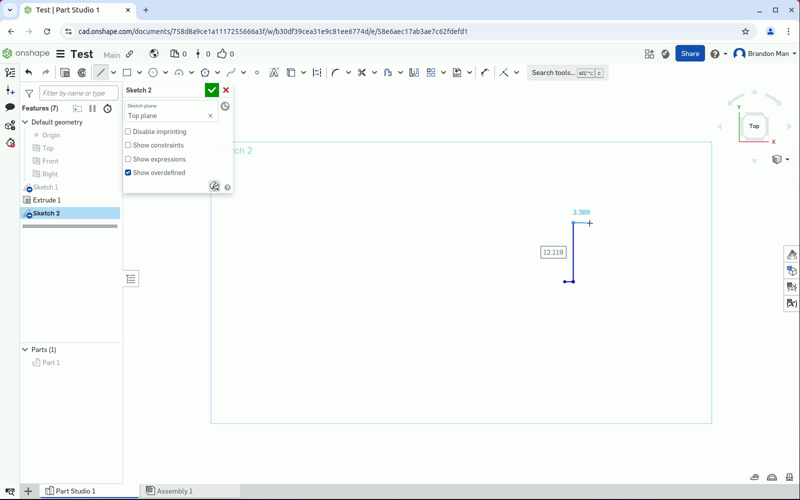
mouse_move(564, 222)
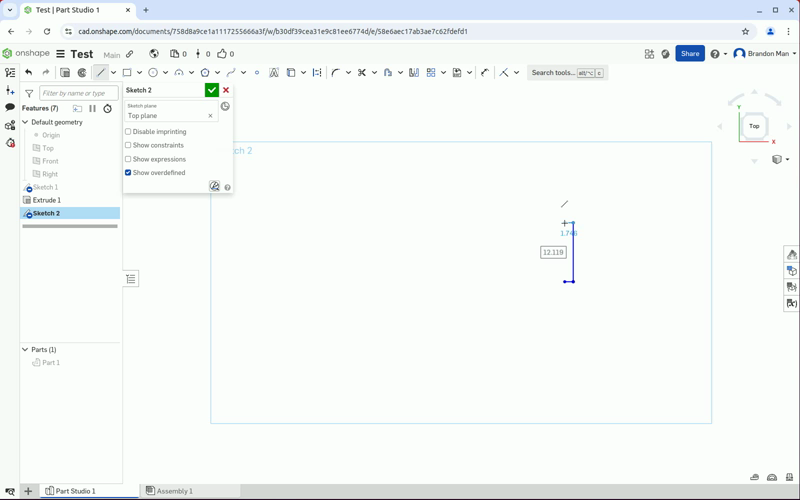
click(564, 222)
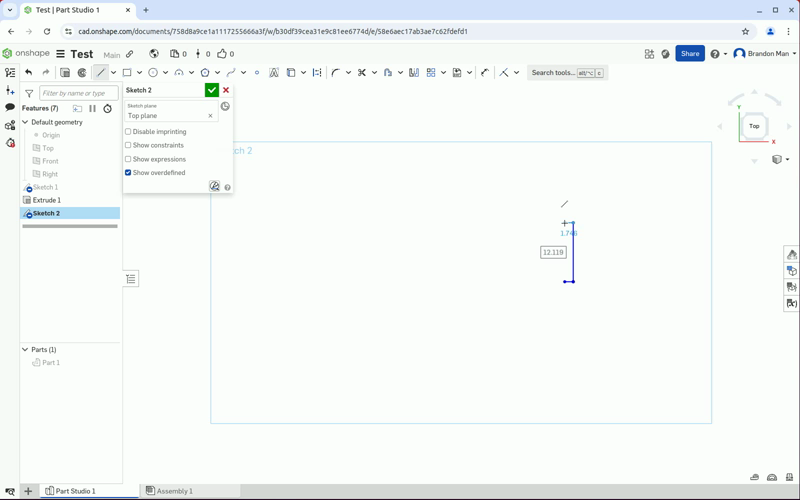
key_up(shift)
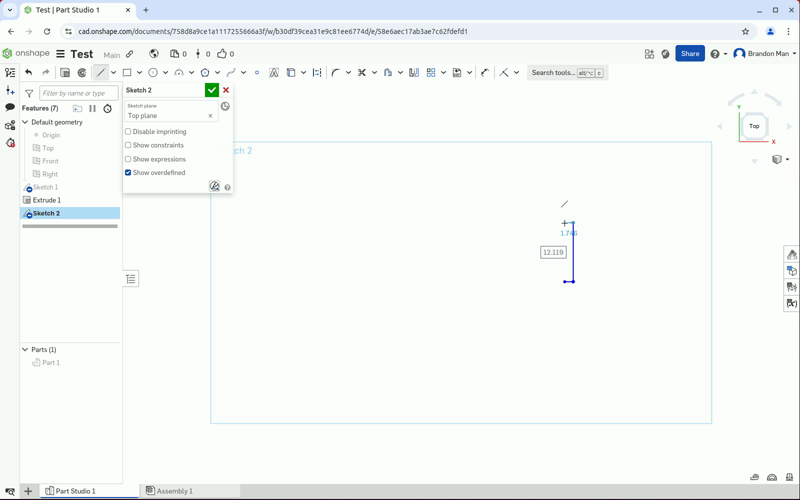
mouse_move(589, 222)
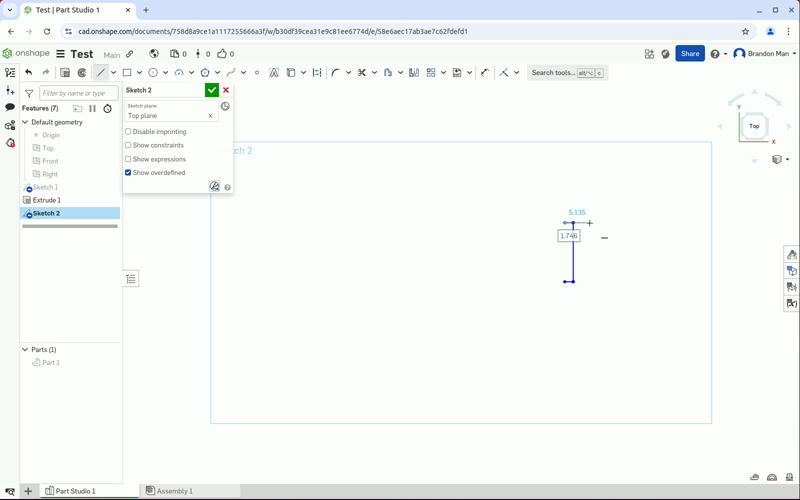
key_down(shift)
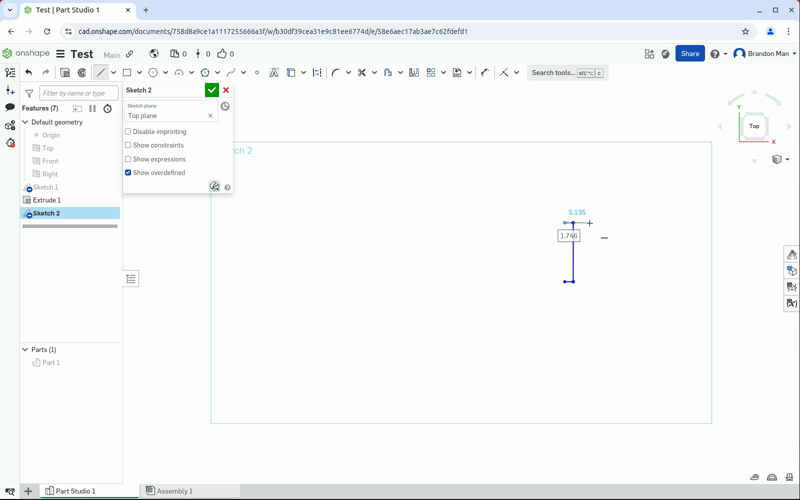
mouse_move(564, 281)
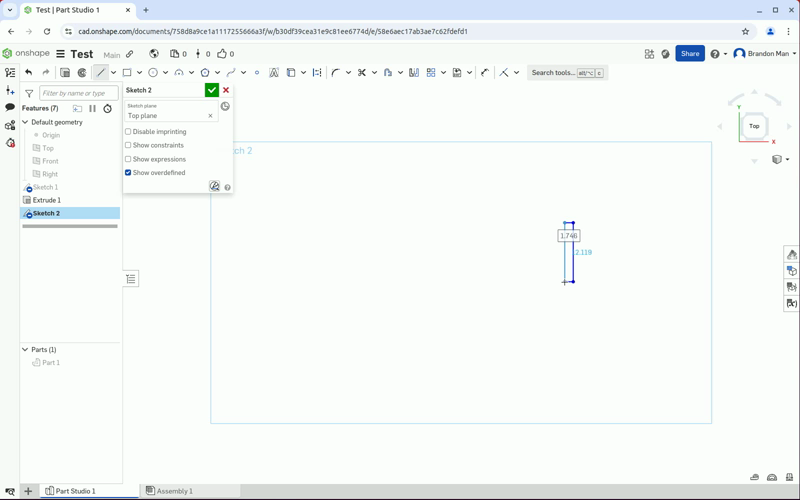
key_up(shift)
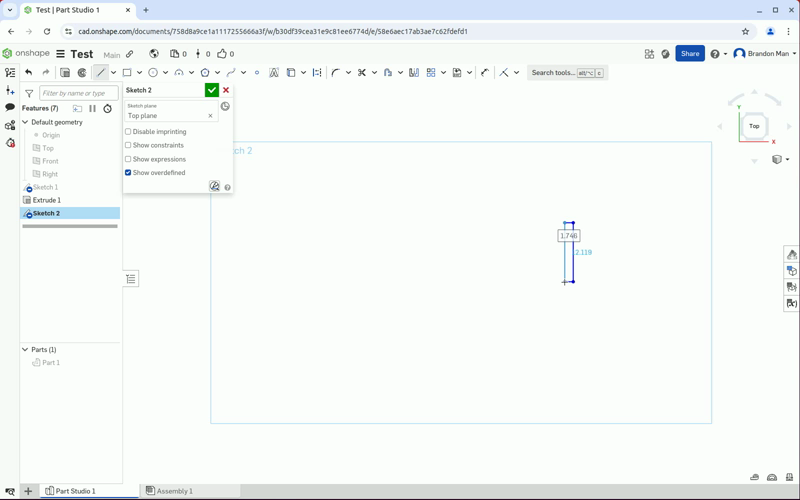
click(564, 281)
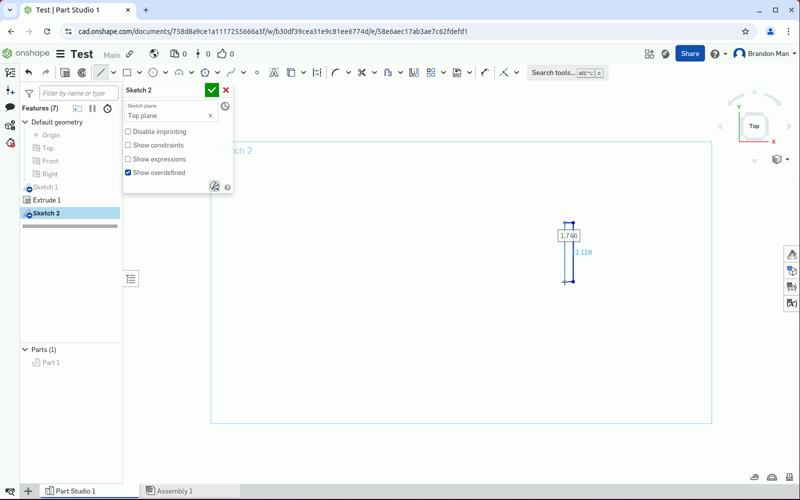
key(esc)
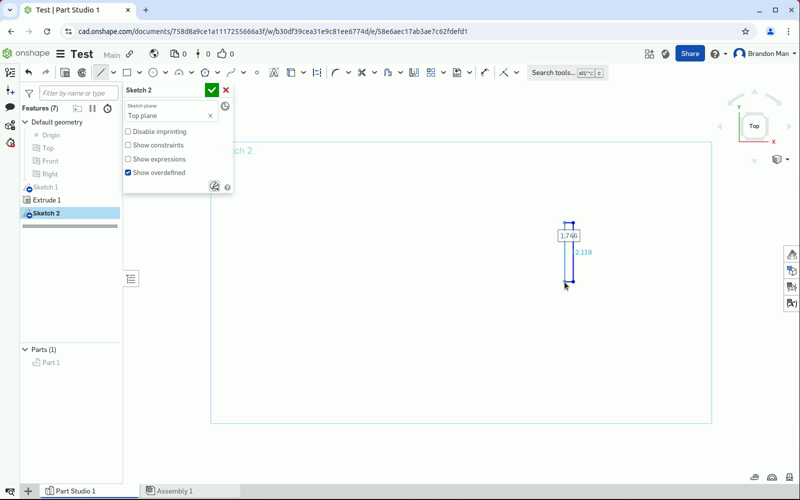
mouse_move(566, 277)
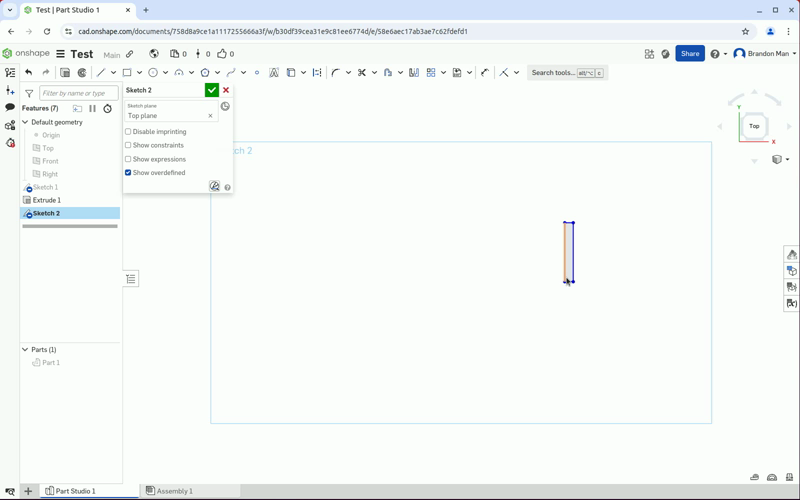
scroll(6)
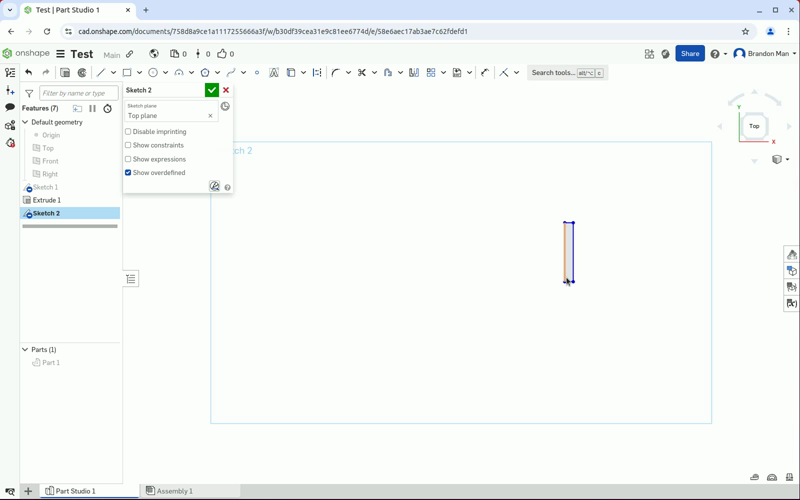
scroll(6)
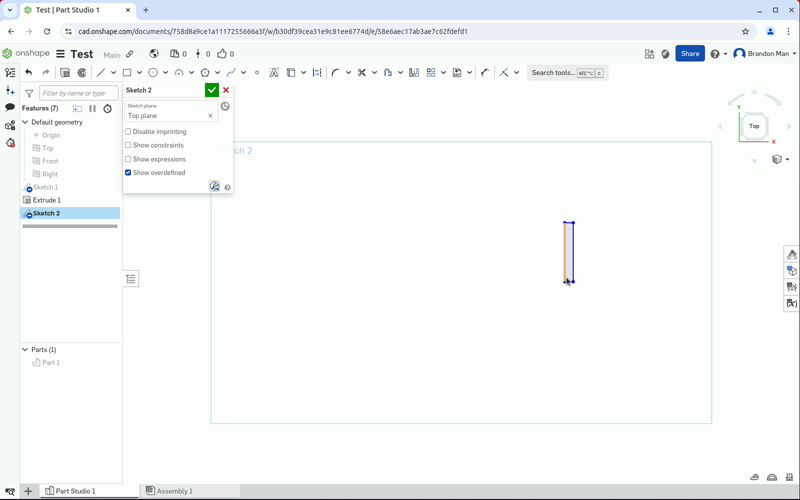
scroll(6)
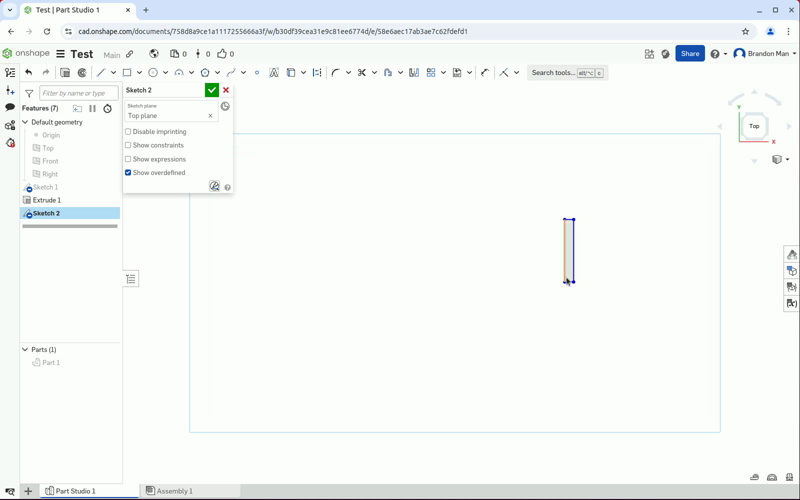
scroll(6)
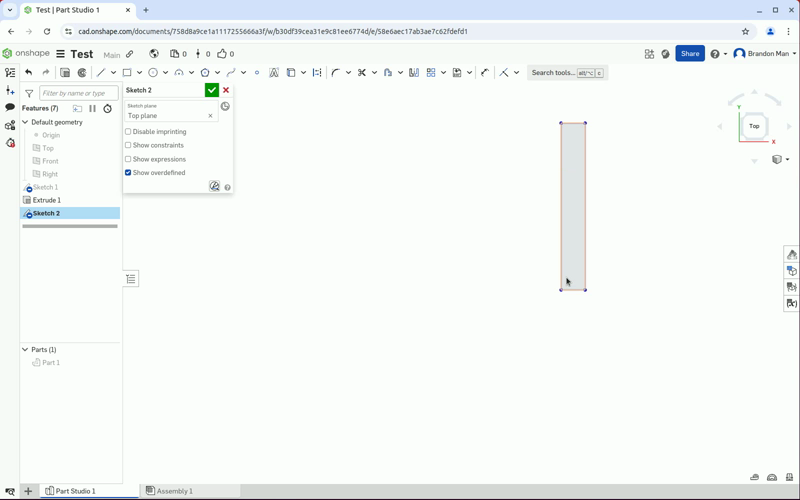
scroll(6)
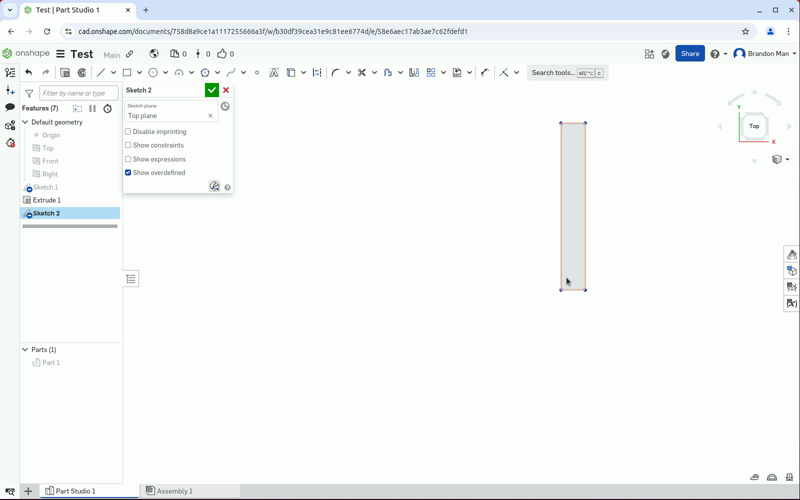
scroll(6)
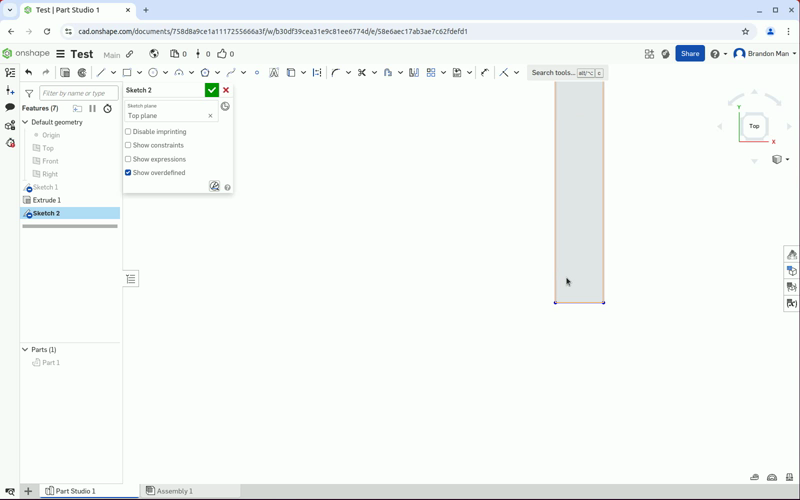
scroll(6)
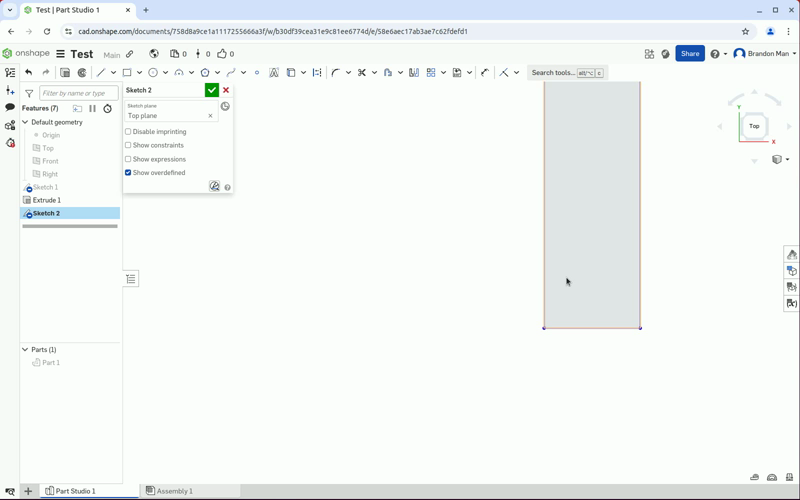
click(566, 277)
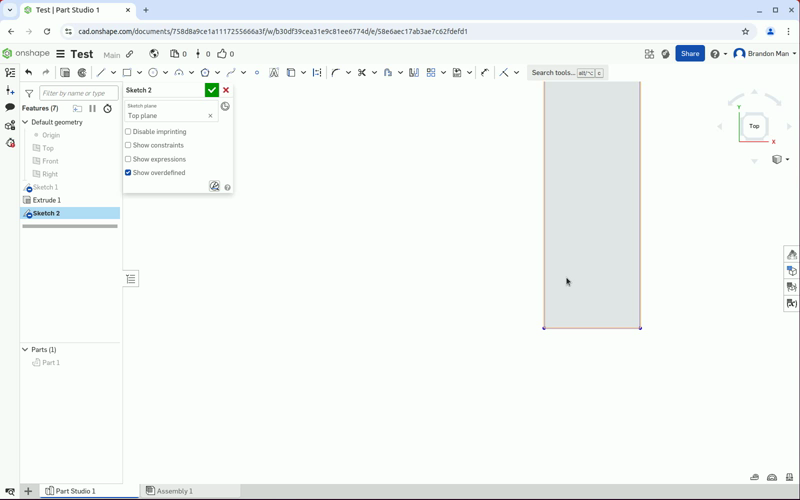
scroll(-6)
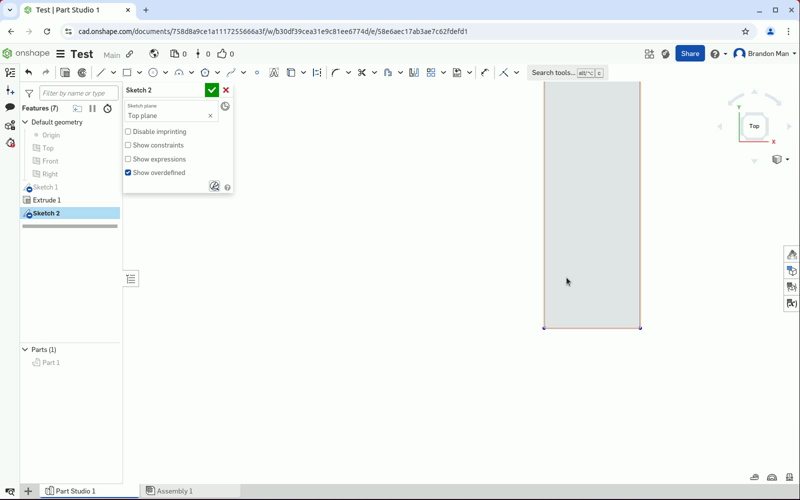
scroll(-6)
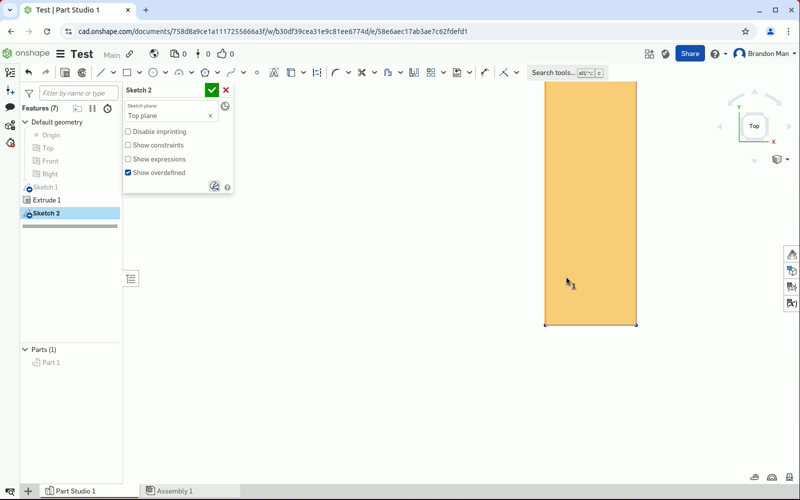
scroll(-6)
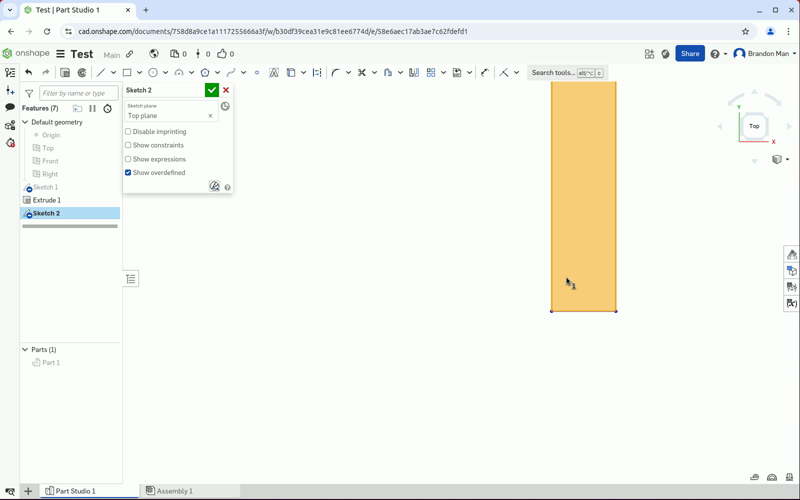
scroll(-6)
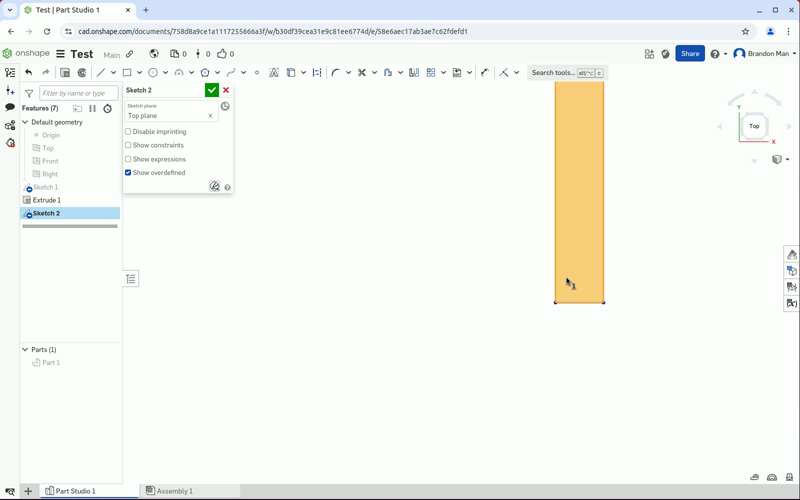
scroll(-6)
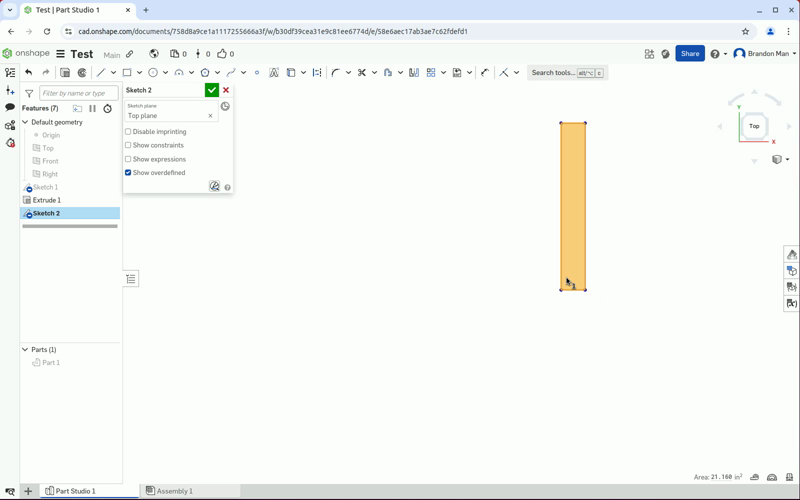
scroll(-6)
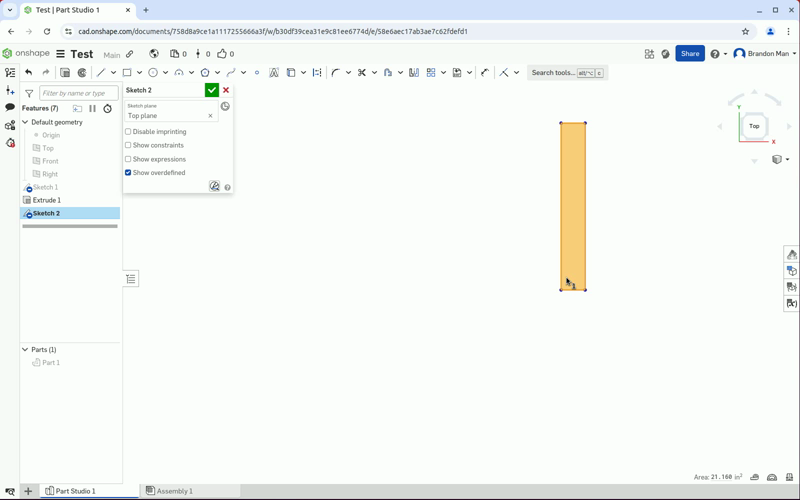
scroll(-6)
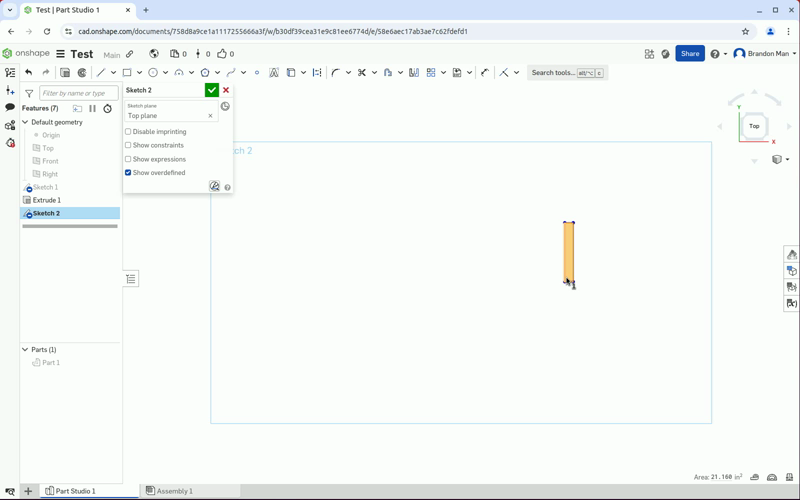
mouse_move(73, 352)
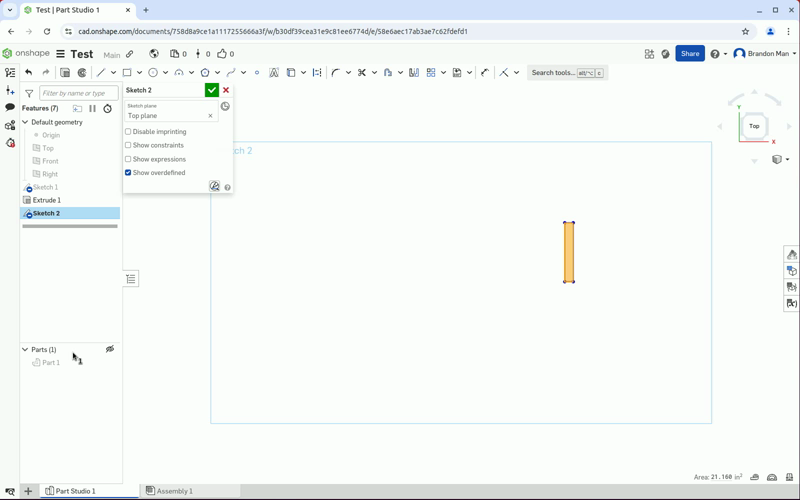
key(shift+y)
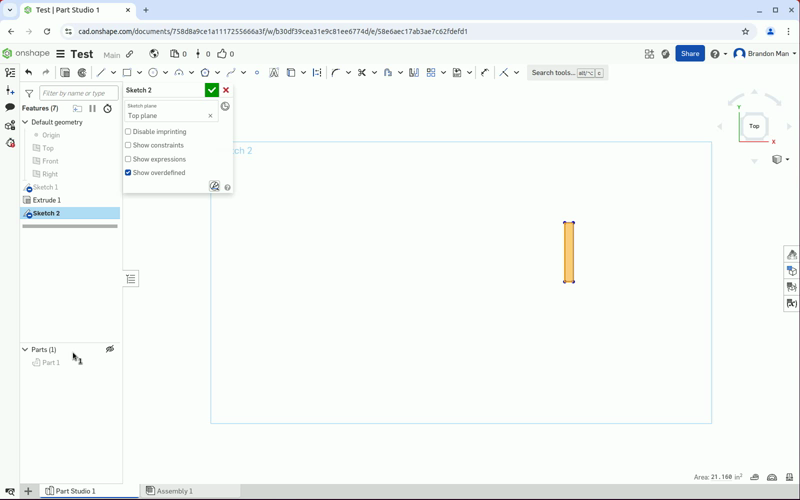
key(shift+e)
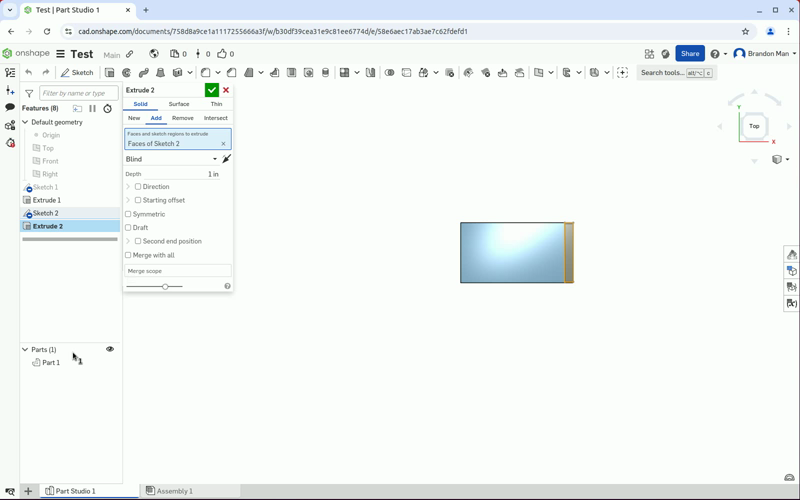
mouse_move(143, 106)
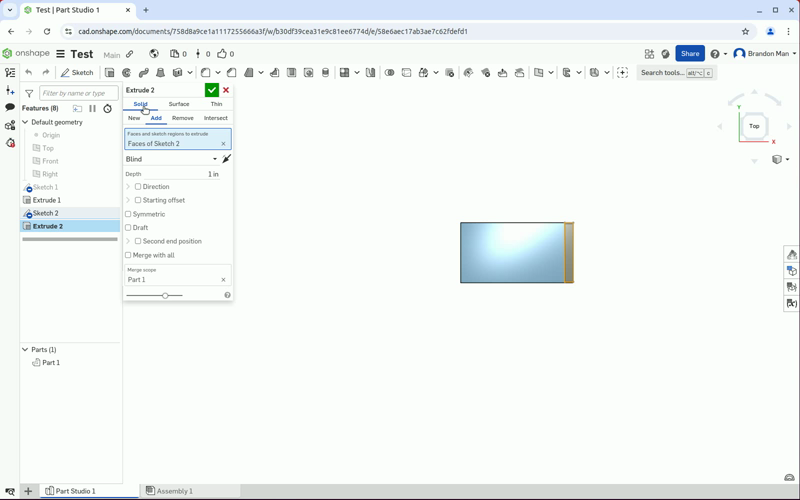
click(143, 106)
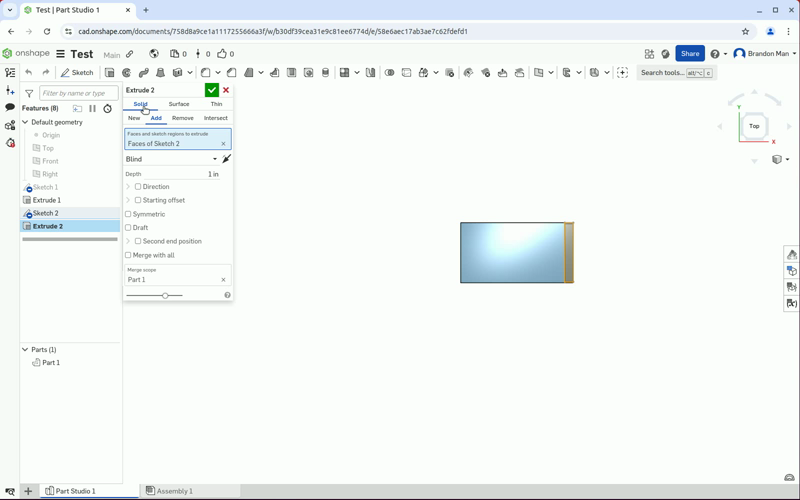
mouse_move(137, 120)
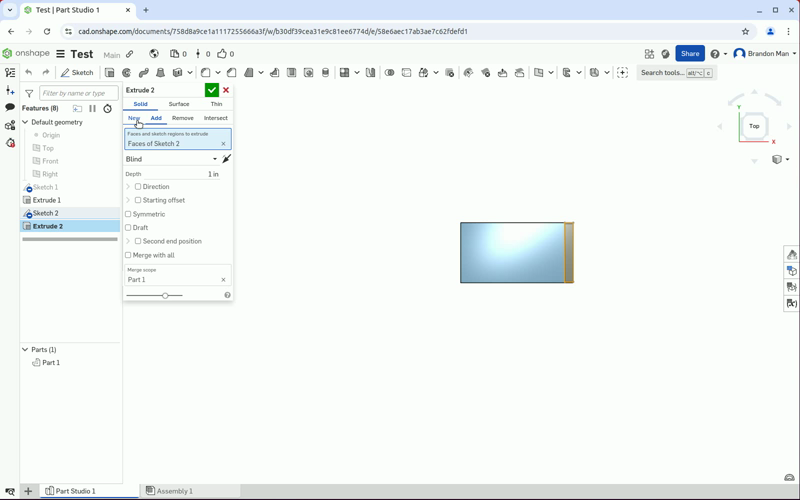
click(137, 120)
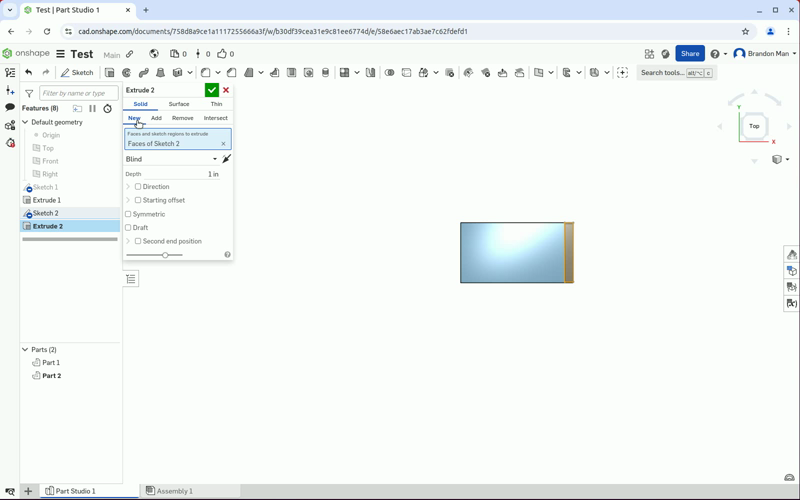
key(tab, 4)
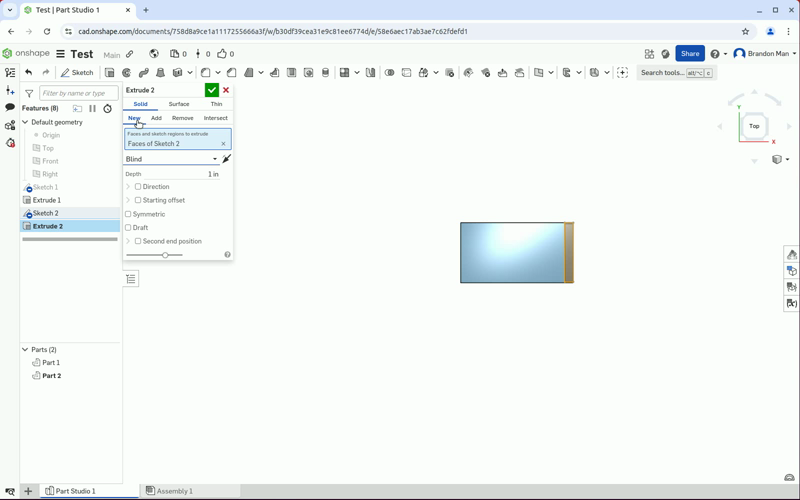
text(2.407)
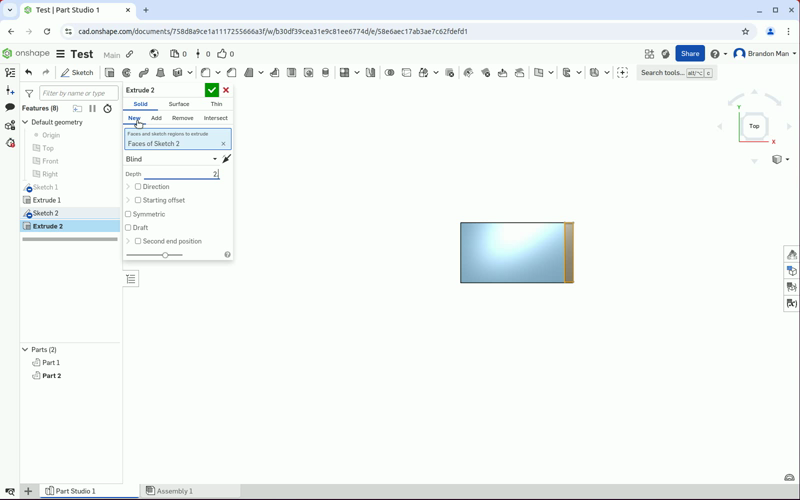
key(enter)
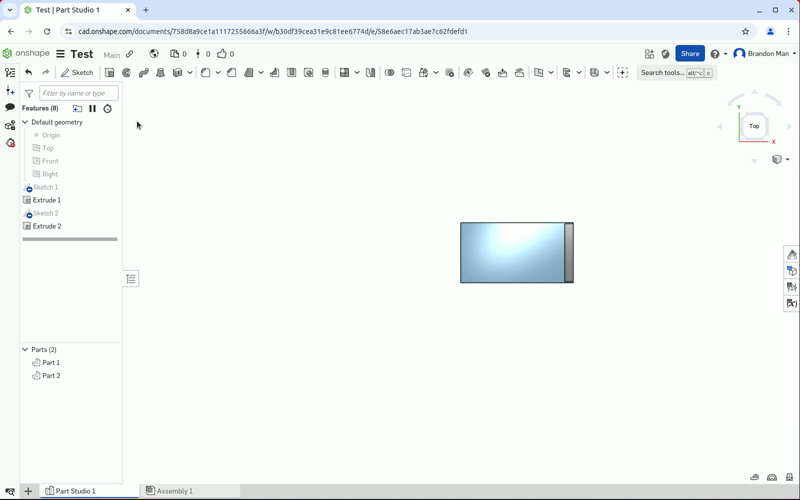
key(shift+h)
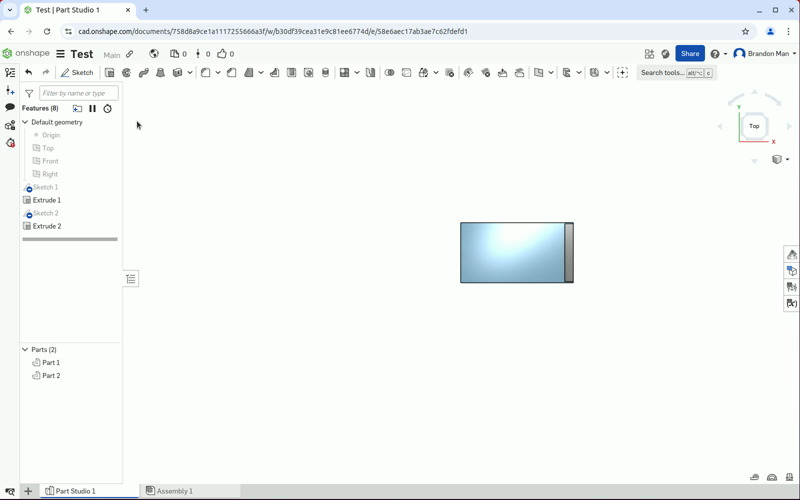
key(shift+h)
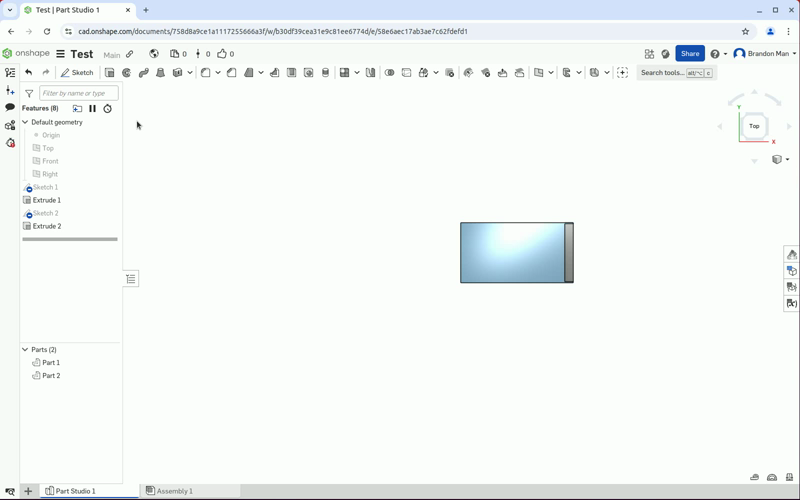
key(shift+7)
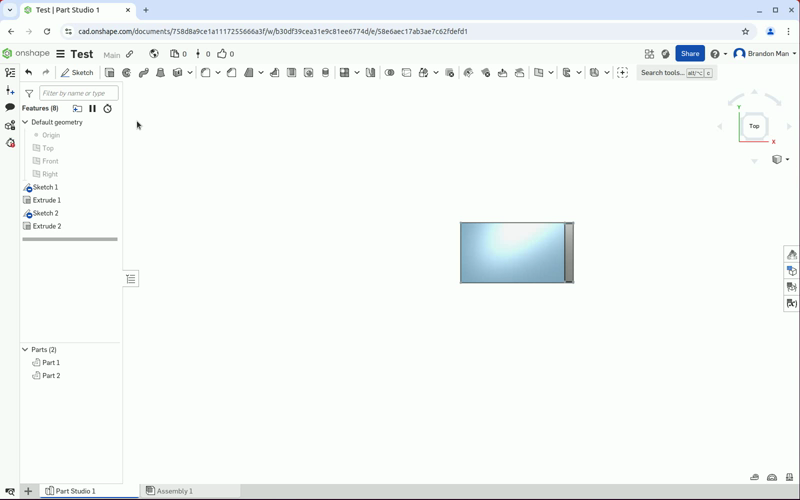
key(up, 3)
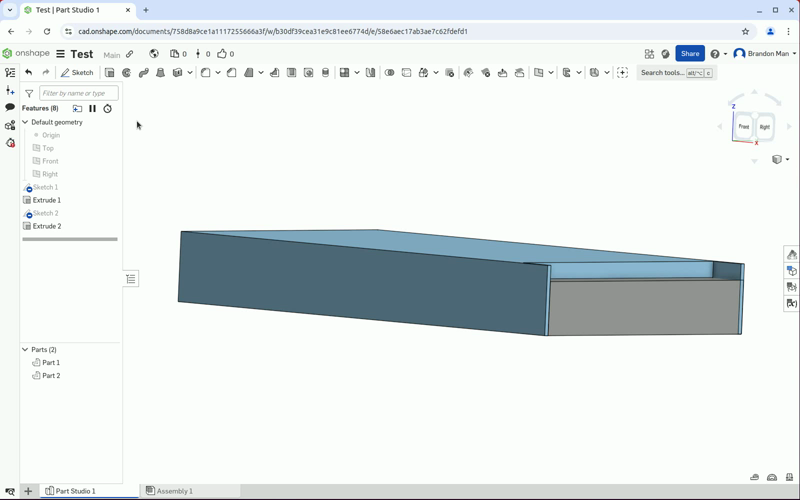
key(left, 3)
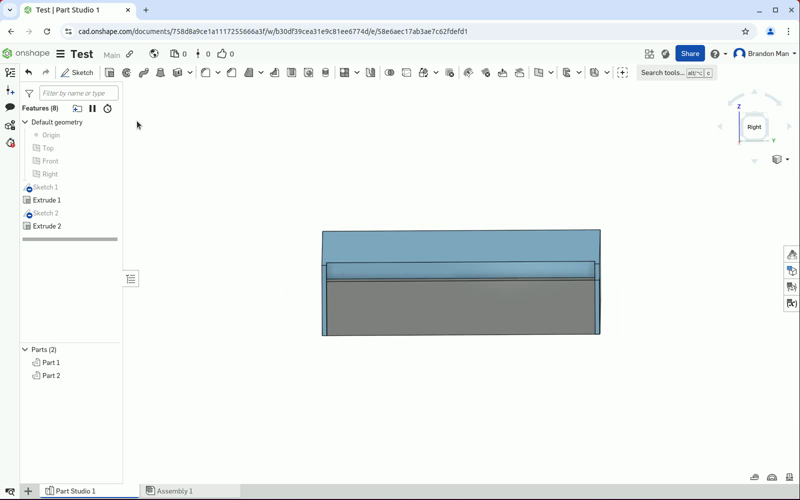
key(right, 3)
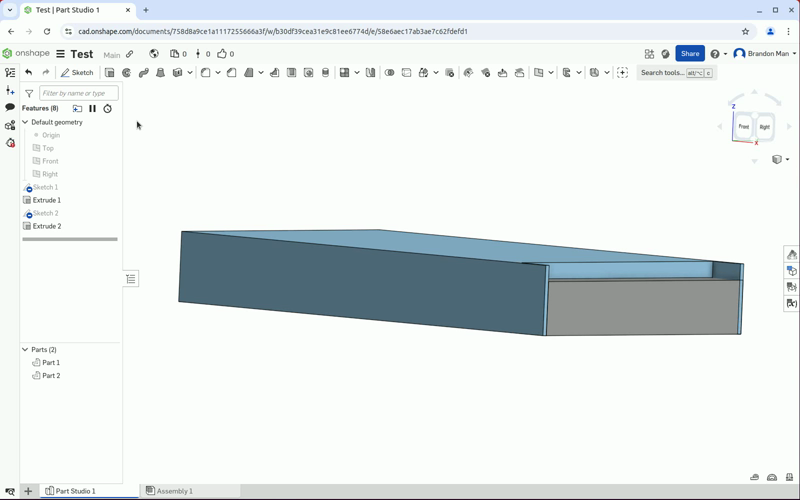
key(down, 3)
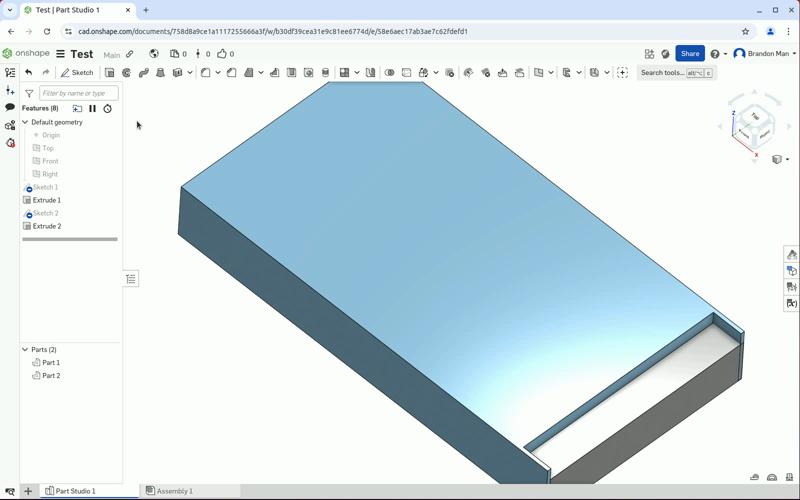
mouse_move(73, 189)
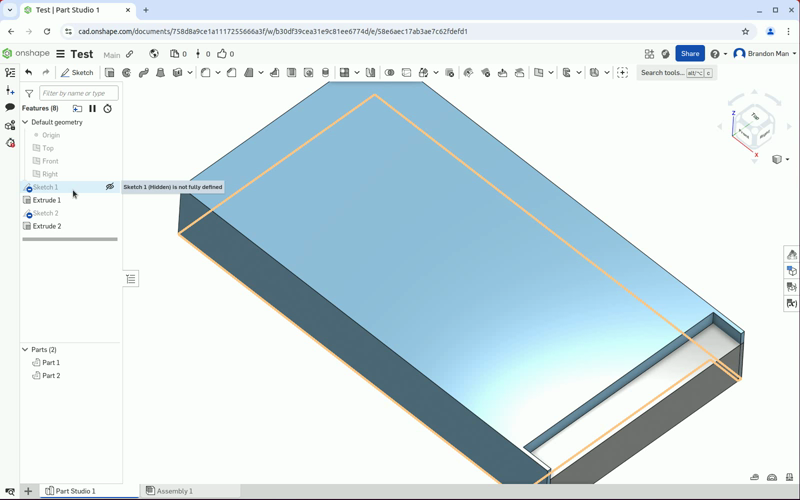
click(73, 189)